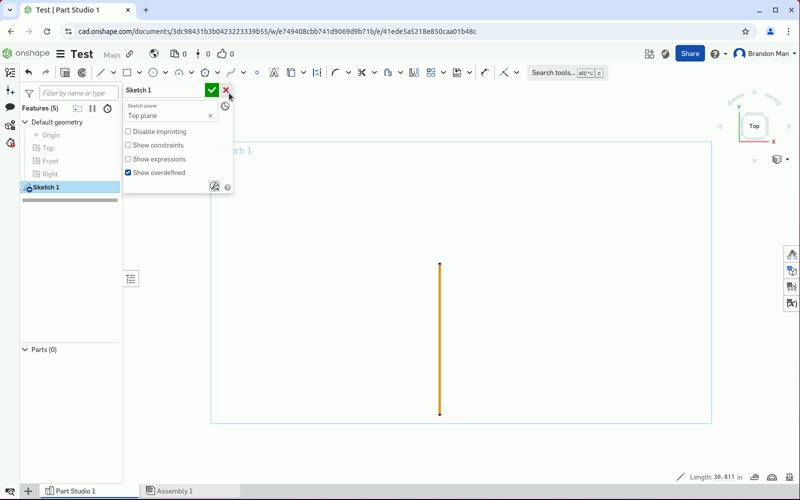
key(shift+h)
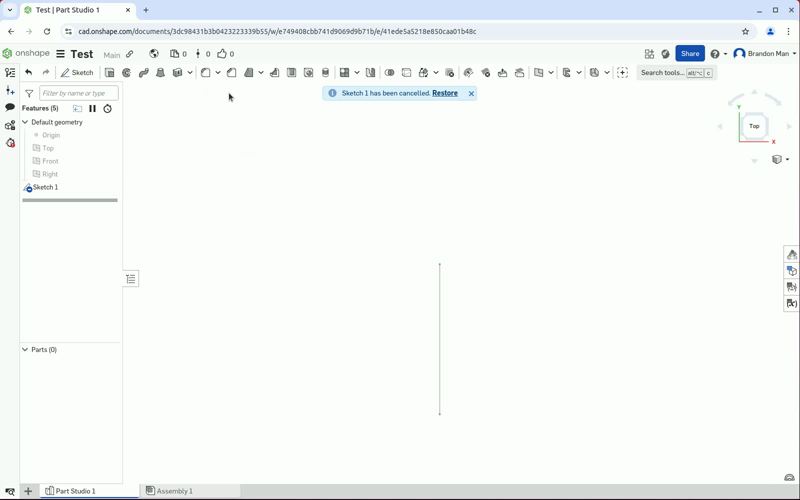
key(shift+s)
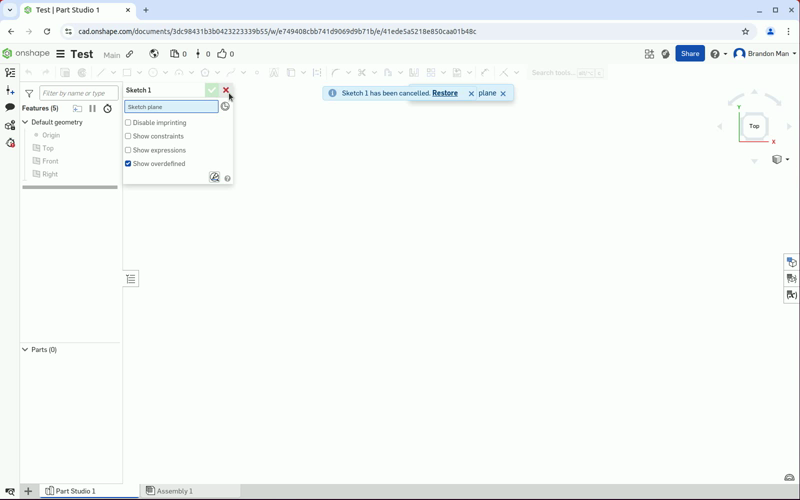
mouse_move(73, 150)
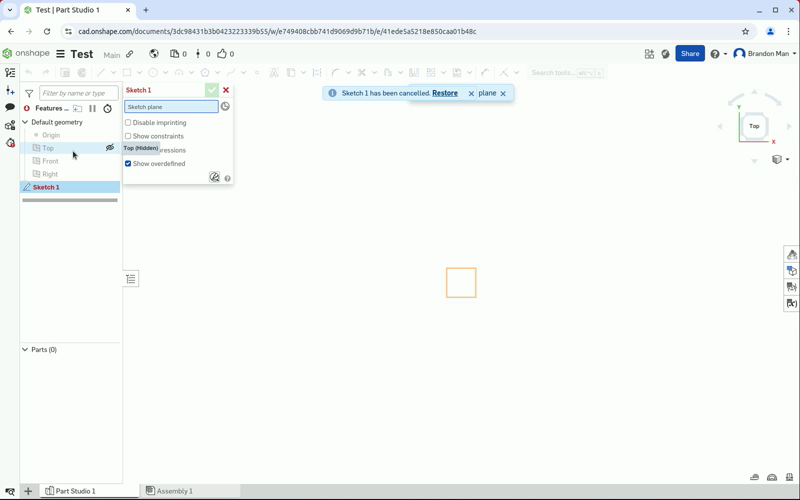
click(73, 150)
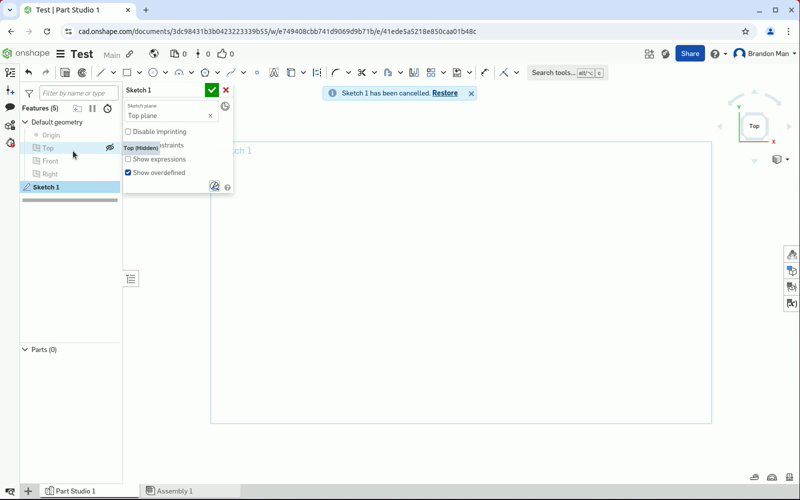
mouse_move(73, 352)
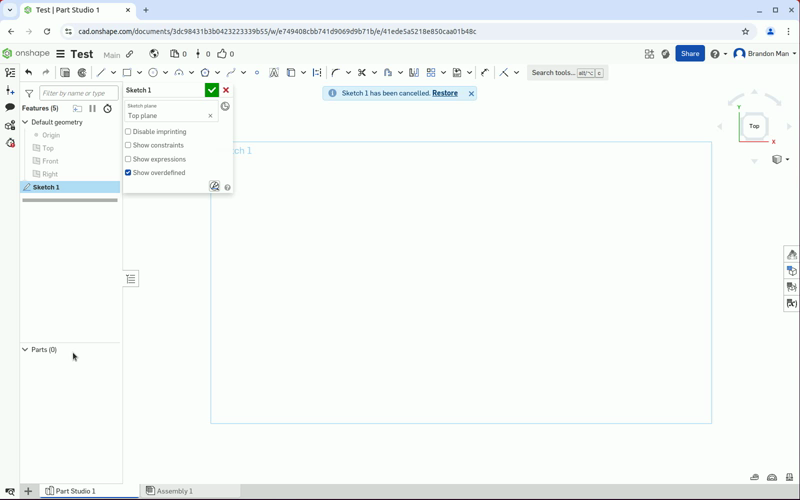
key(y)
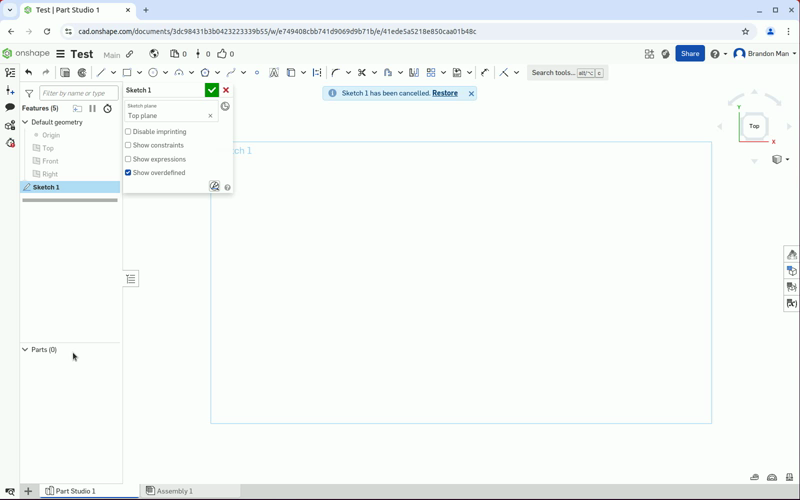
key(c)
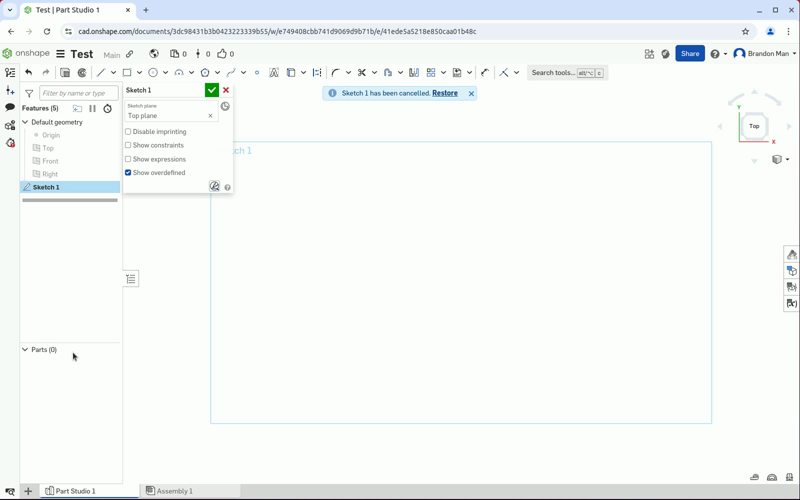
key_down(shift)
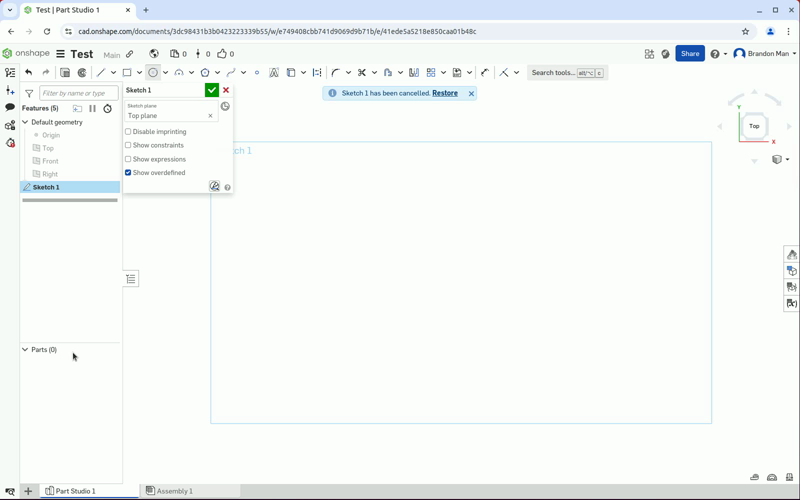
mouse_move(461, 282)
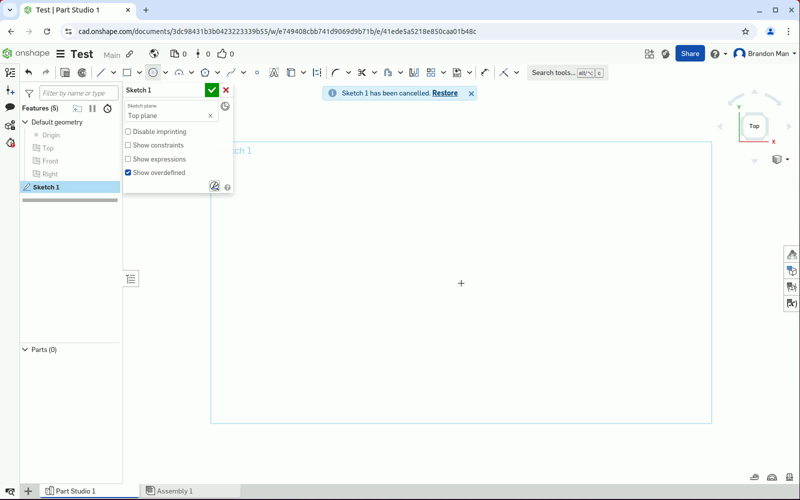
click(461, 282)
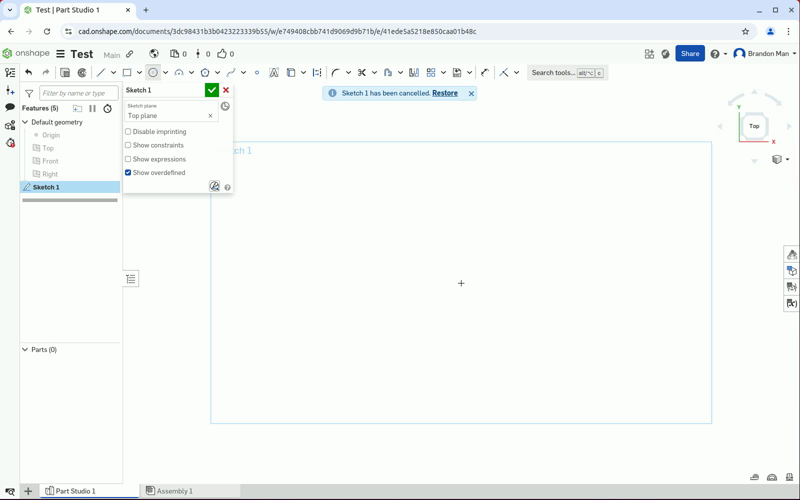
key_up(shift)
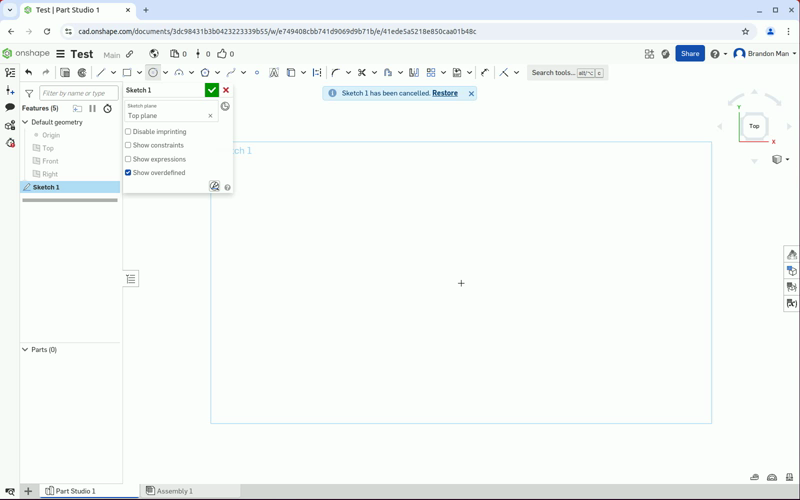
mouse_move(484, 282)
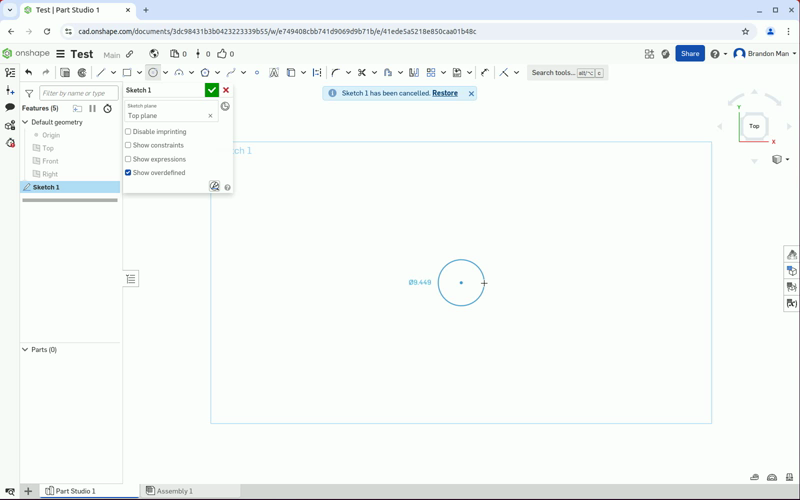
click(484, 282)
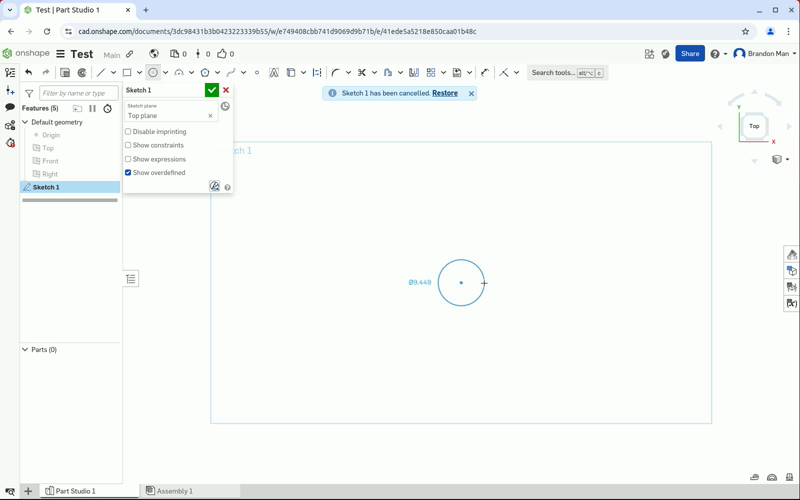
key(esc)
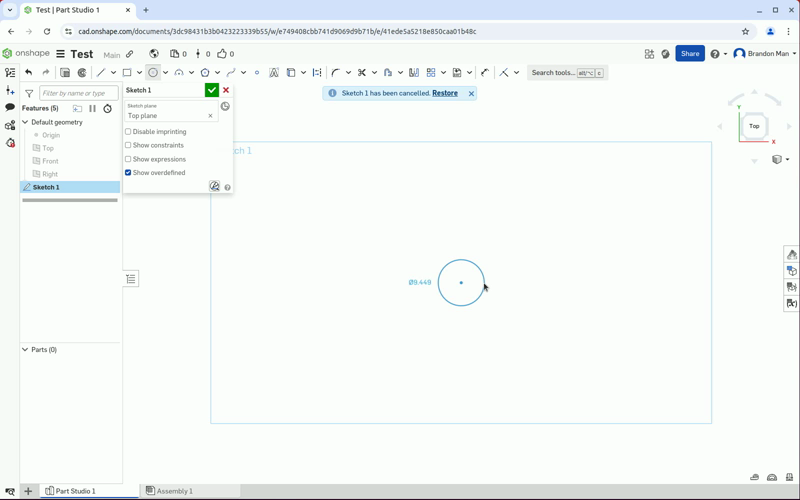
mouse_move(450, 270)
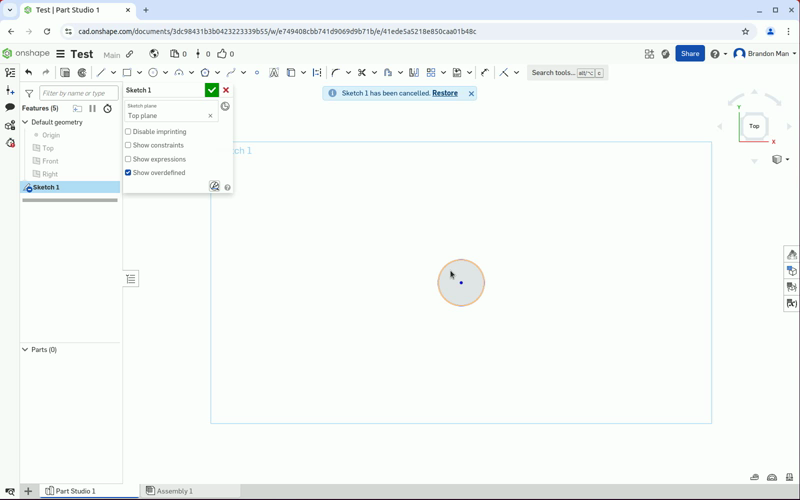
scroll(6)
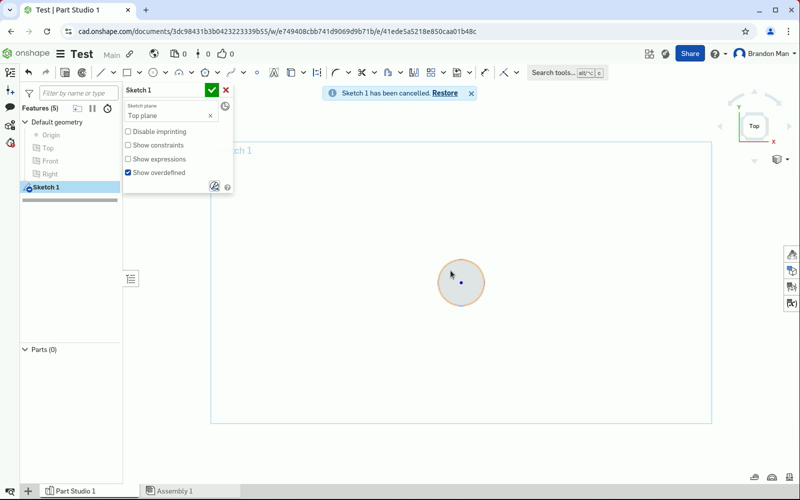
scroll(6)
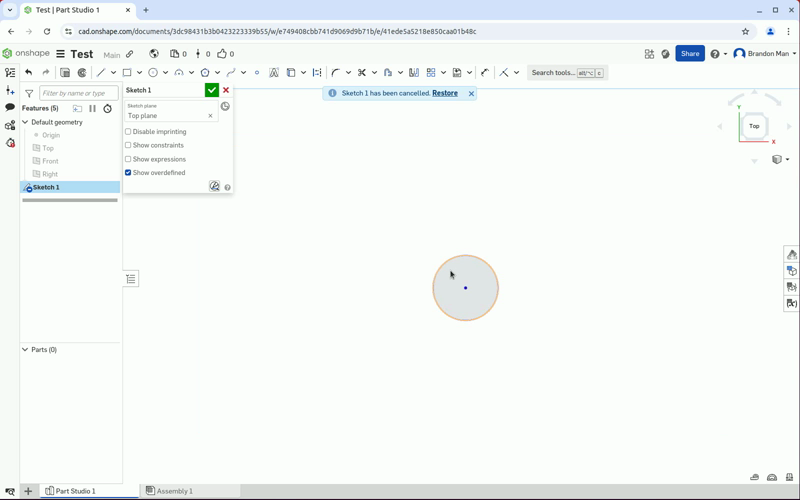
scroll(6)
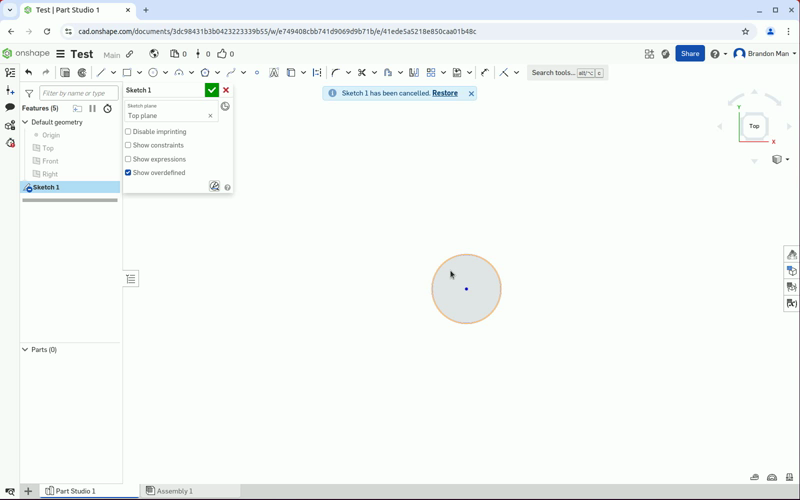
scroll(6)
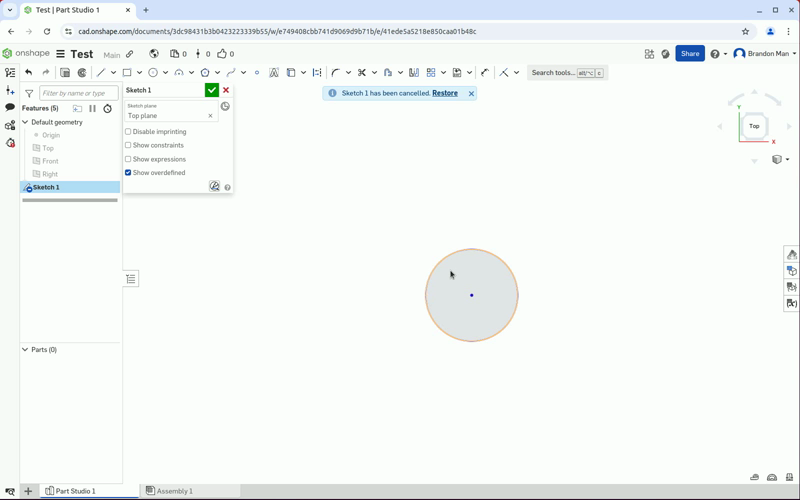
scroll(6)
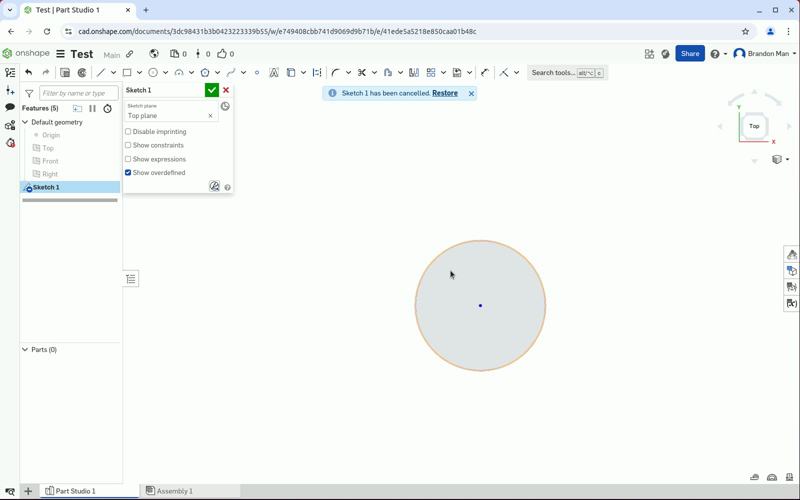
scroll(6)
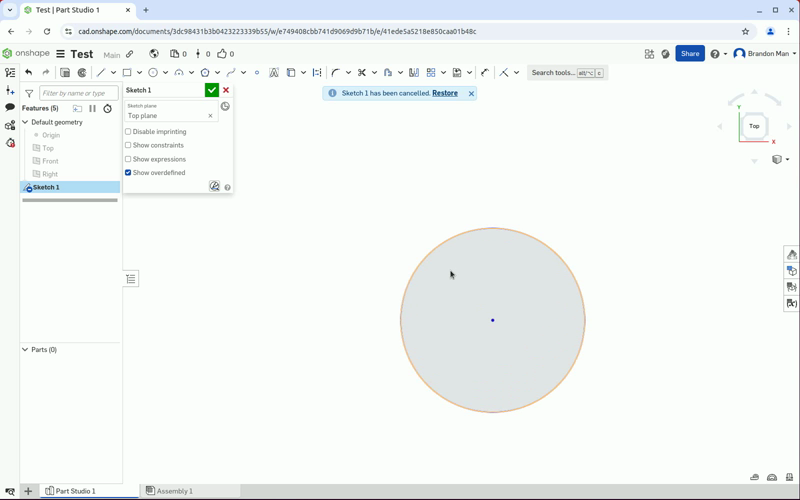
scroll(6)
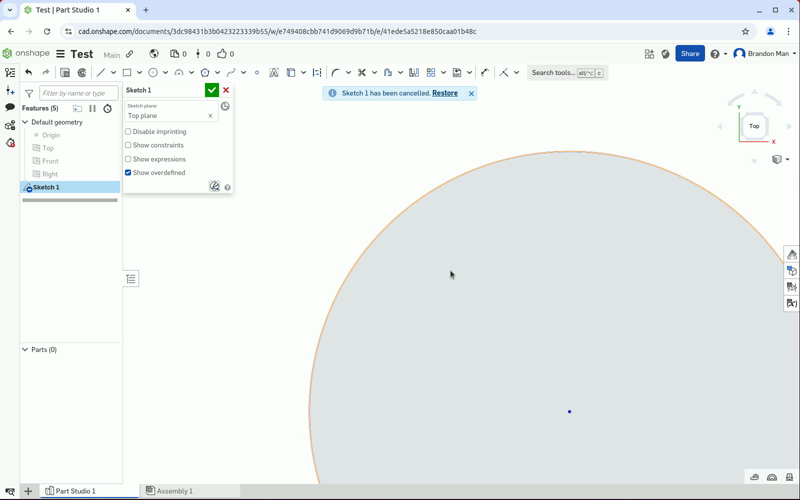
click(450, 270)
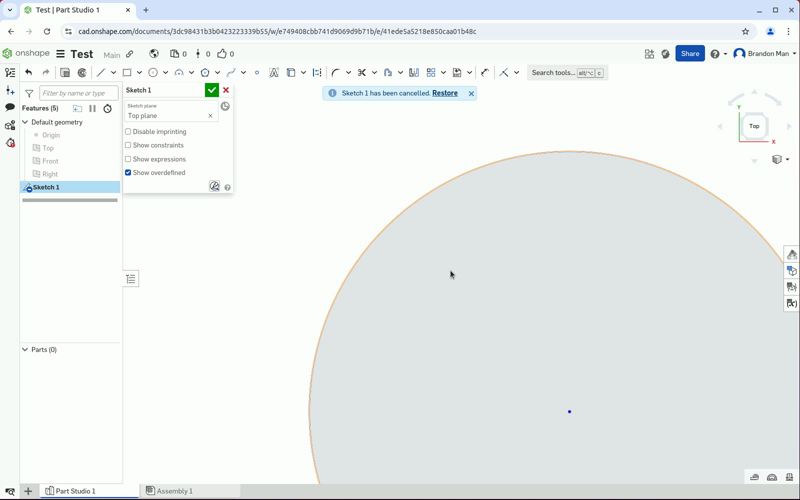
scroll(-6)
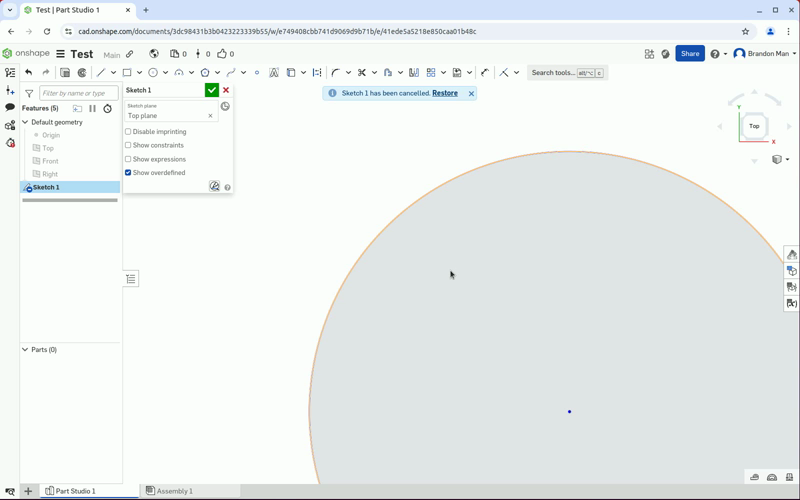
scroll(-6)
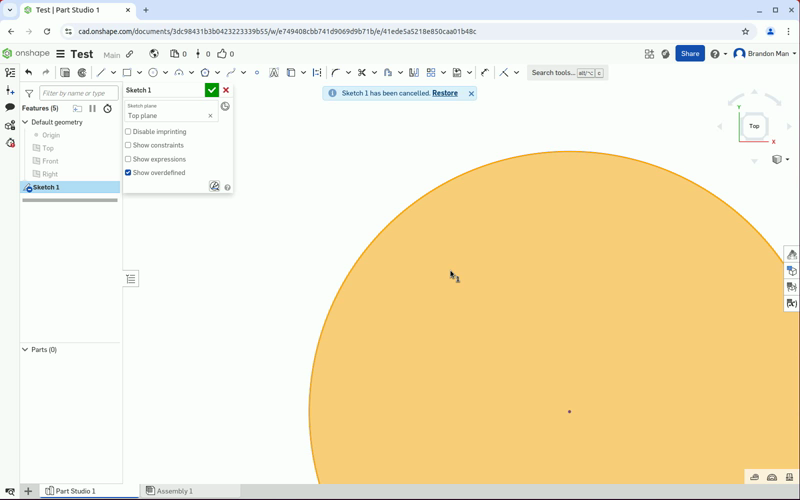
scroll(-6)
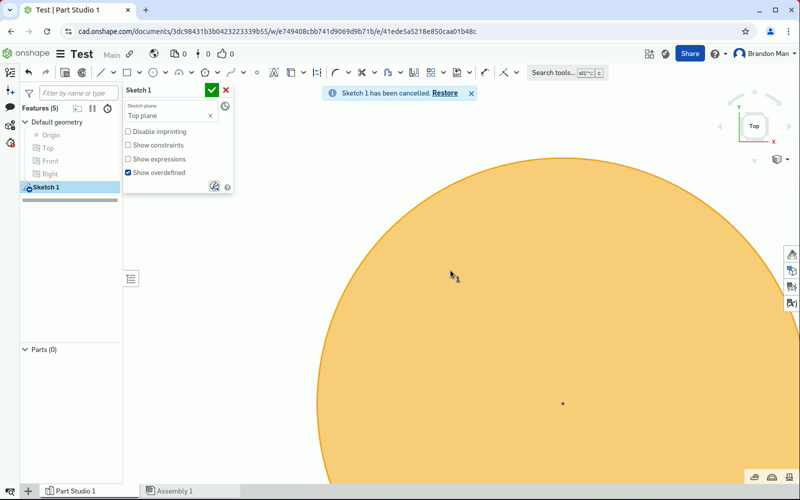
scroll(-6)
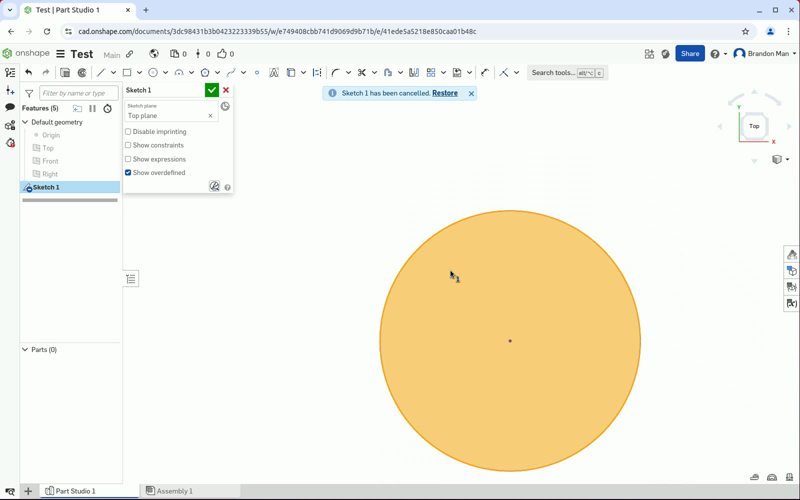
scroll(-6)
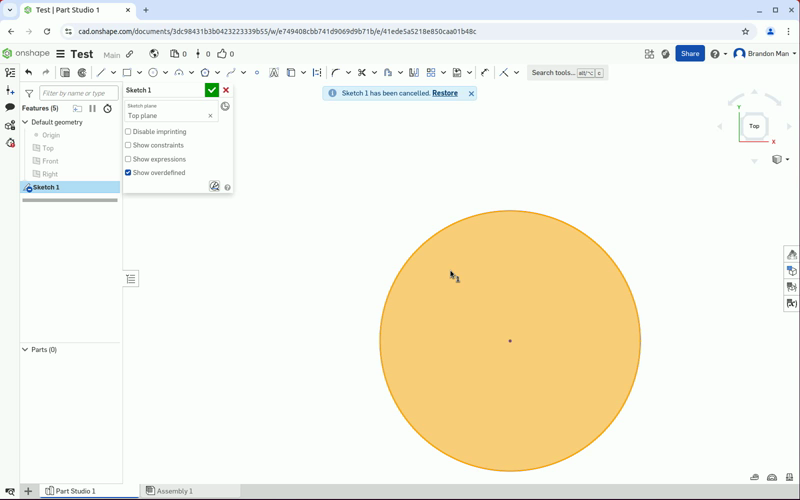
scroll(-6)
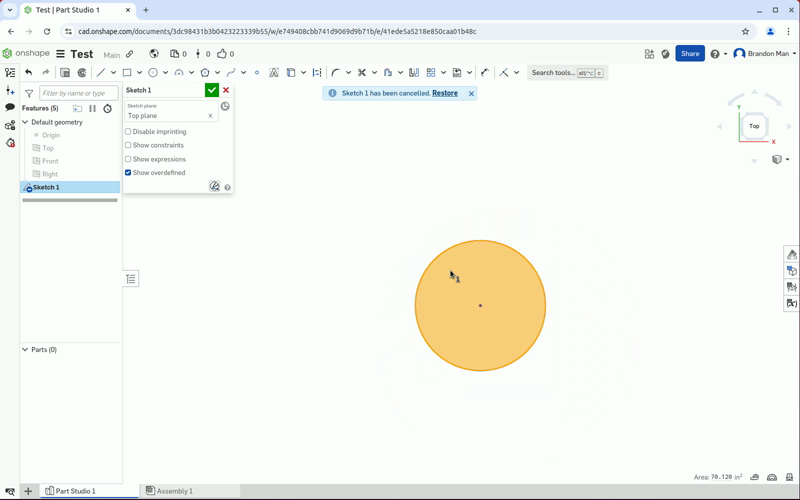
scroll(-6)
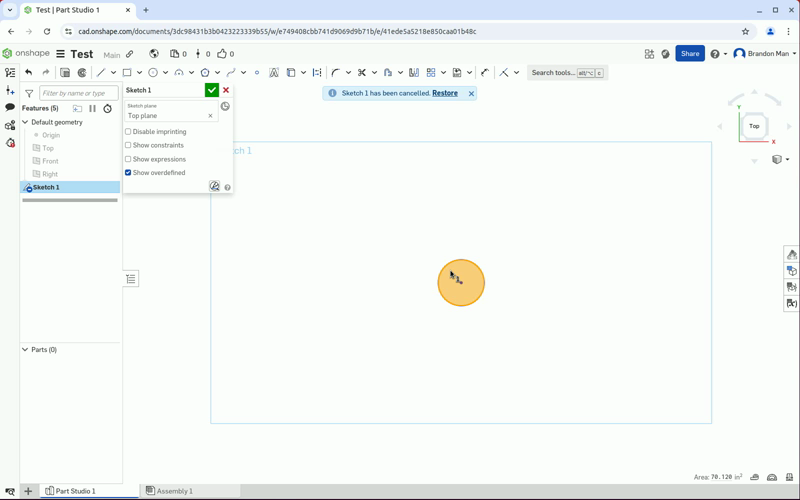
mouse_move(73, 352)
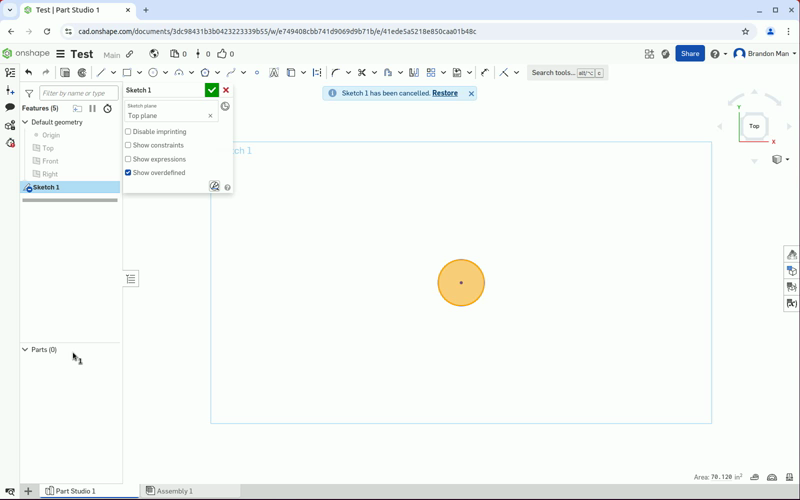
key(shift+y)
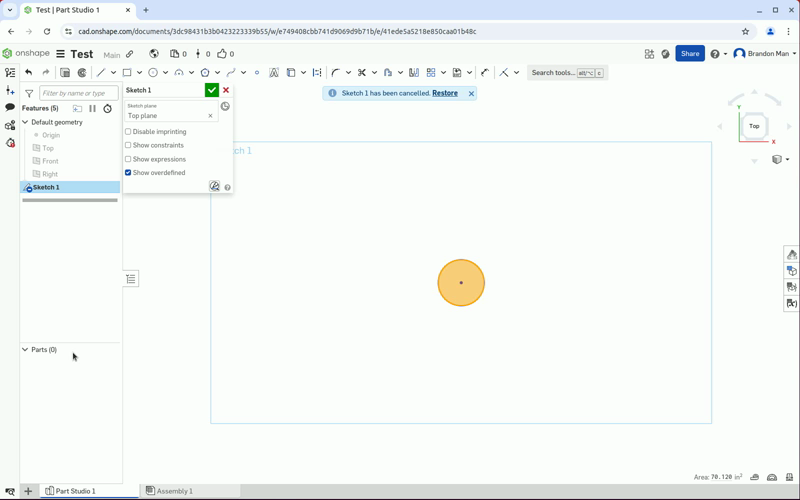
key(shift+e)
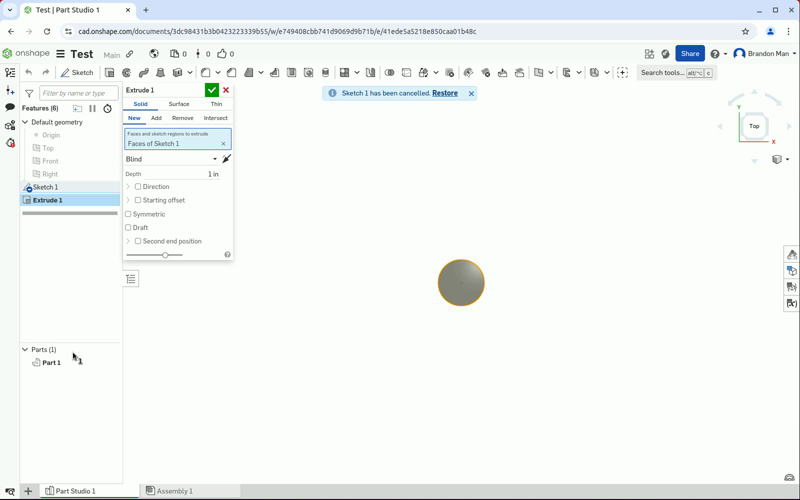
mouse_move(143, 106)
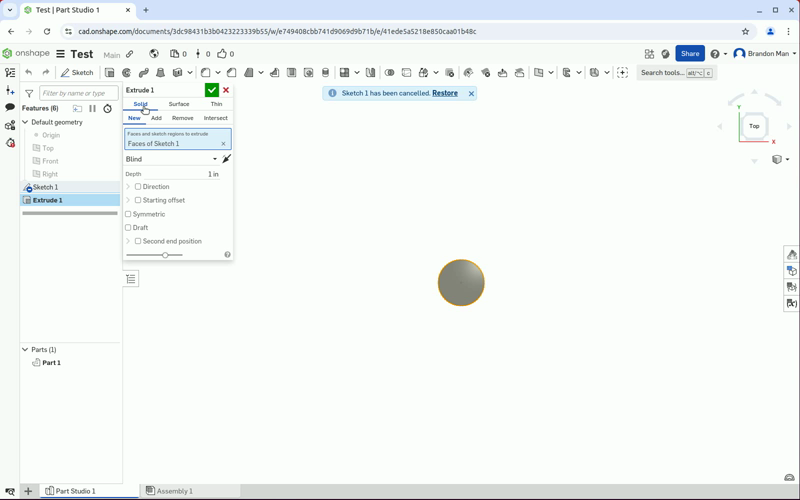
click(143, 106)
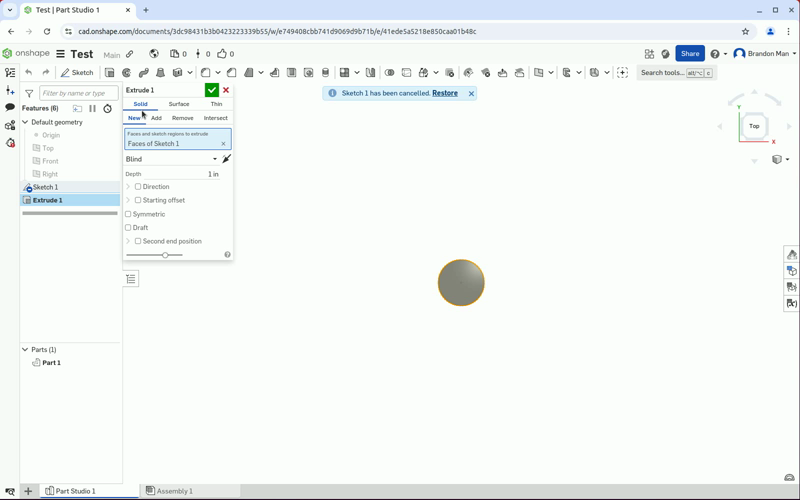
mouse_move(137, 120)
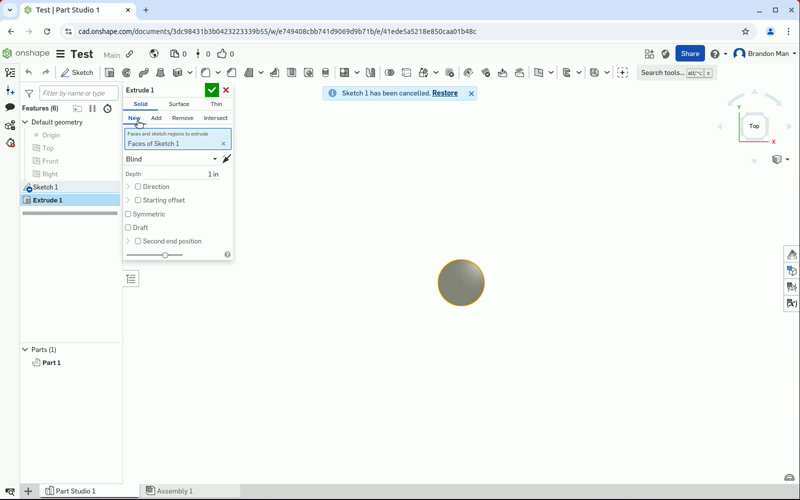
click(137, 120)
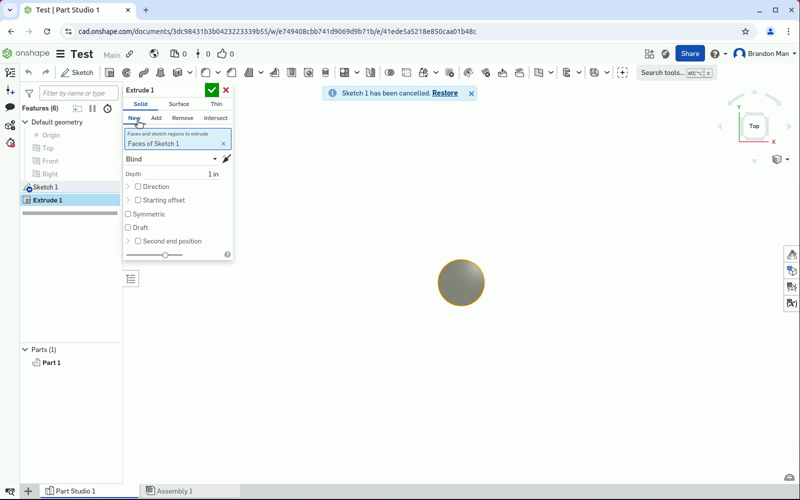
key(tab, 4)
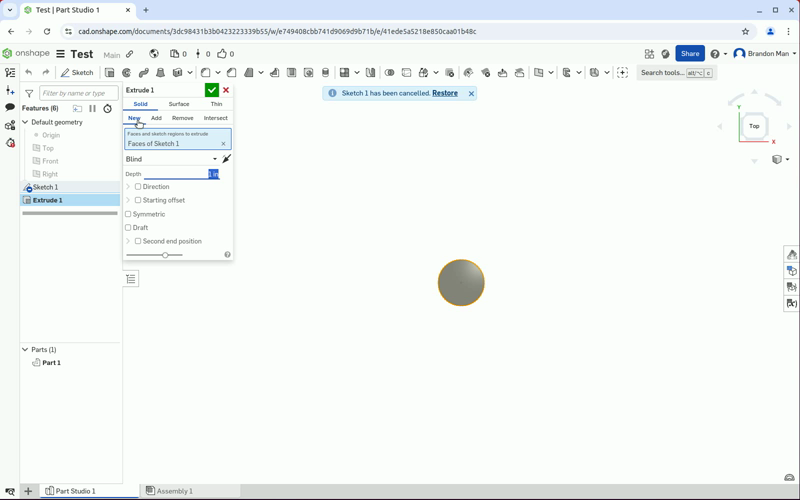
text(14.202)
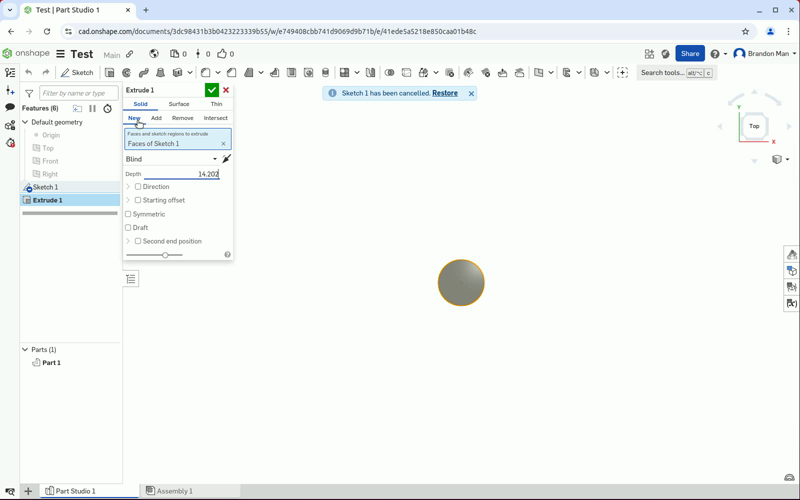
key(enter)
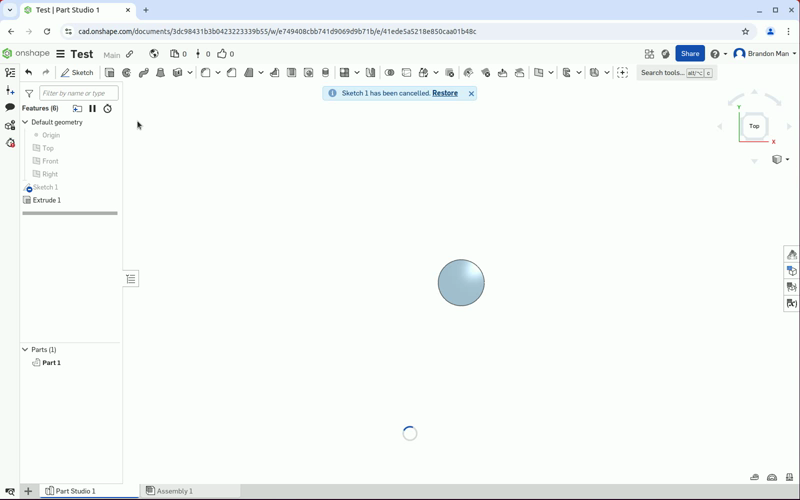
key(shift+h)
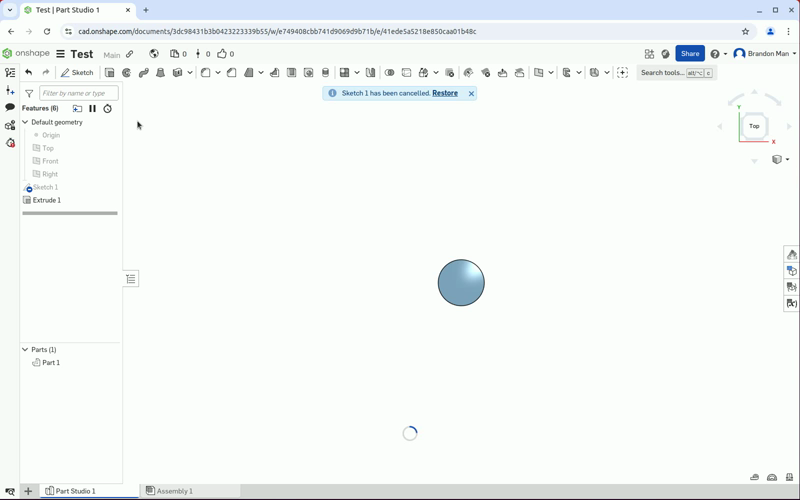
key(shift+h)
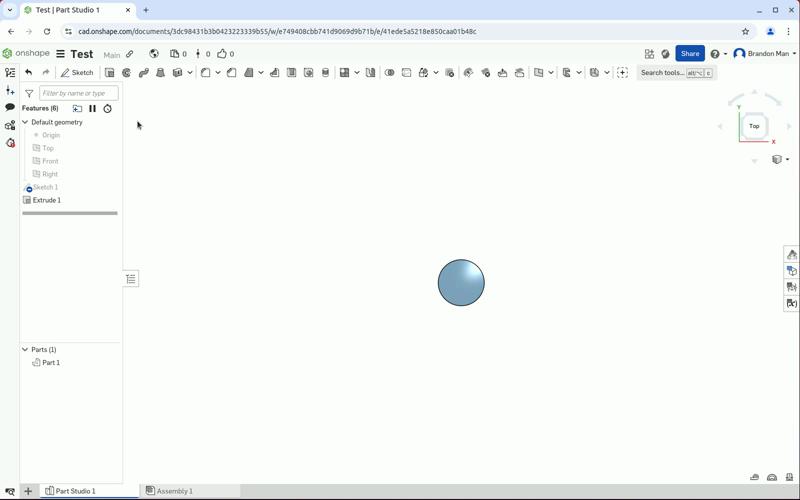
mouse_move(73, 189)
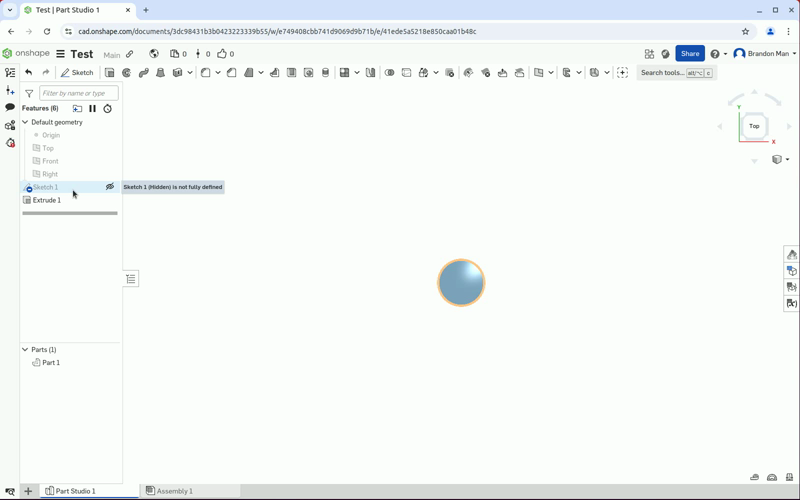
click(73, 189)
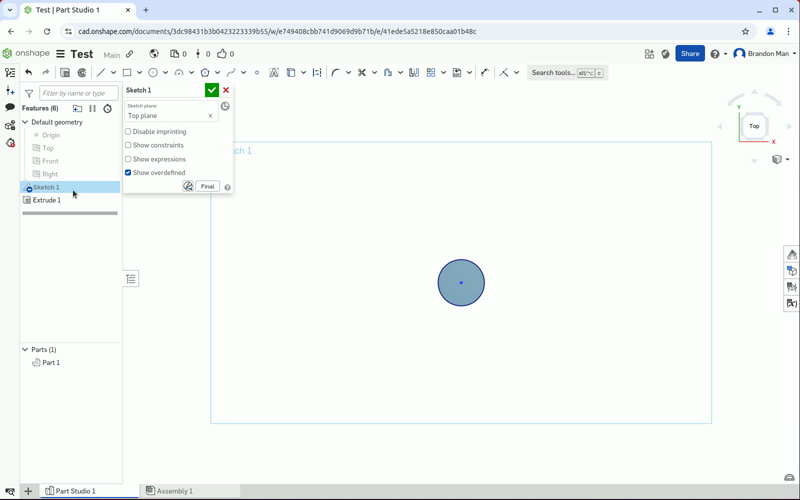
mouse_move(229, 92)
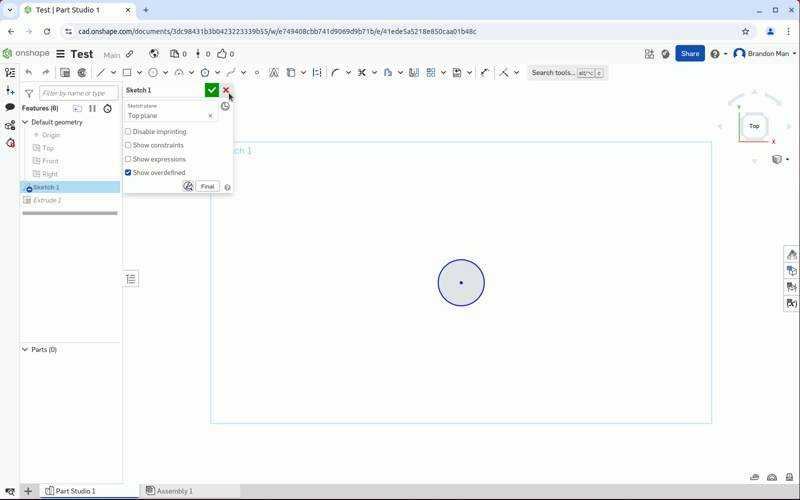
click(229, 92)
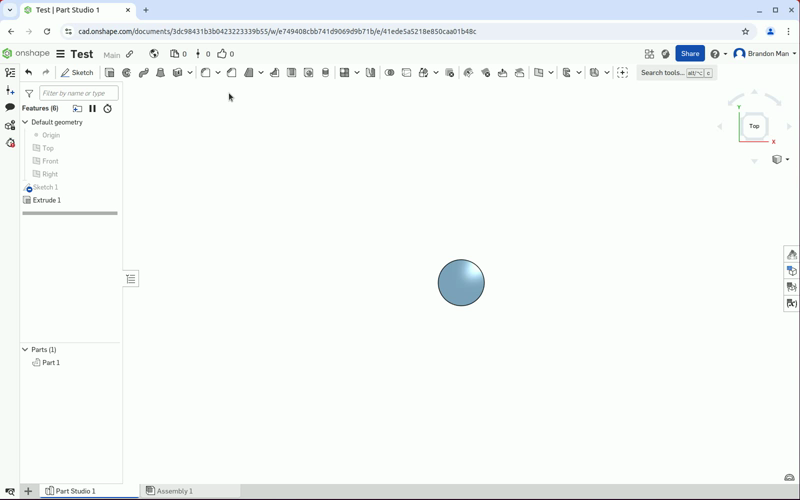
mouse_move(541, 75)
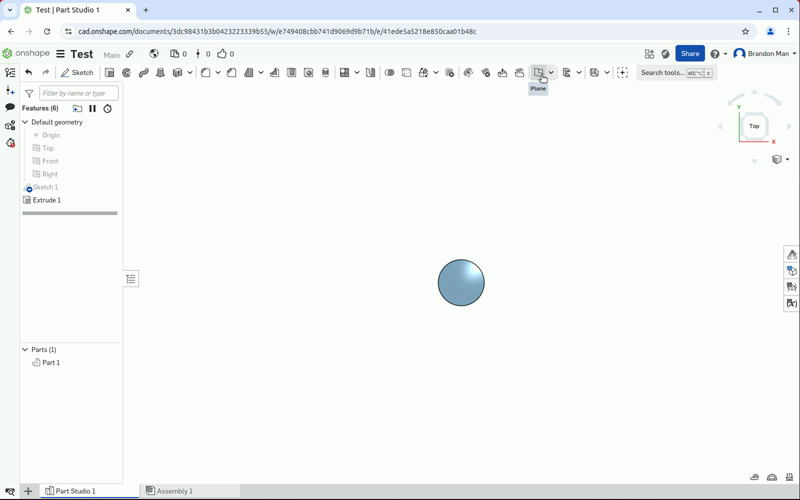
click(541, 75)
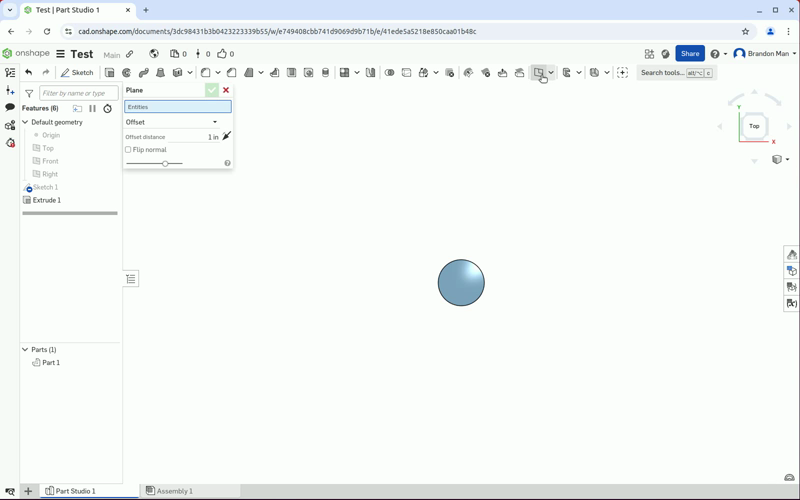
mouse_move(73, 150)
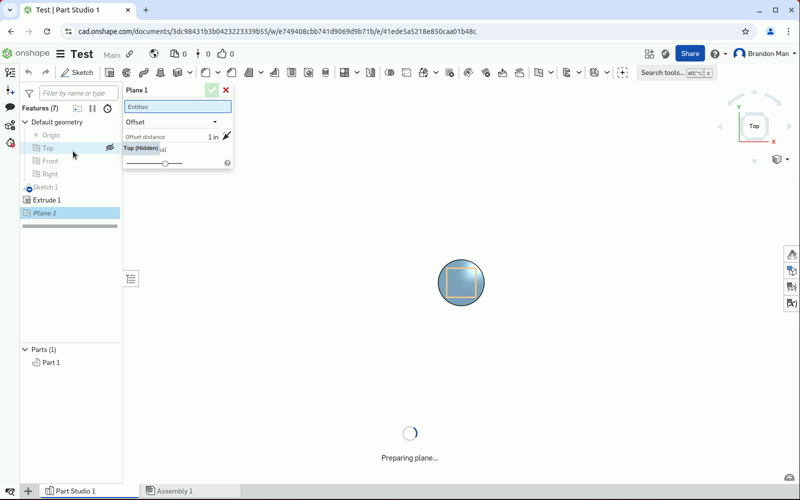
click(73, 150)
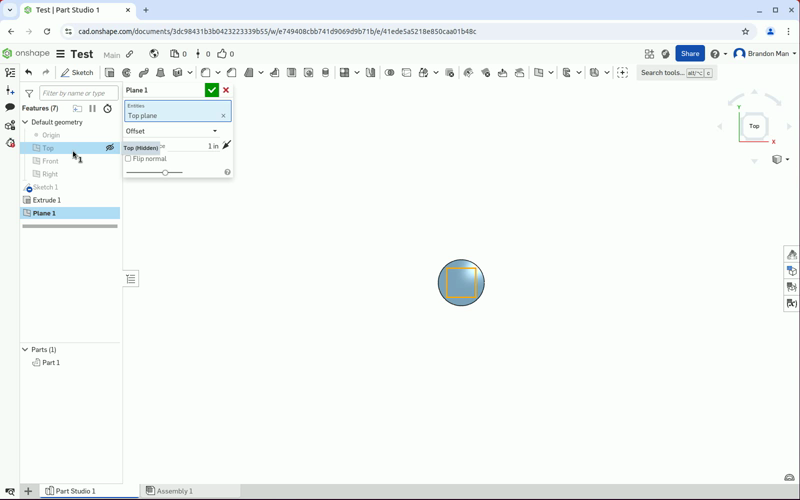
key(tab, 2)
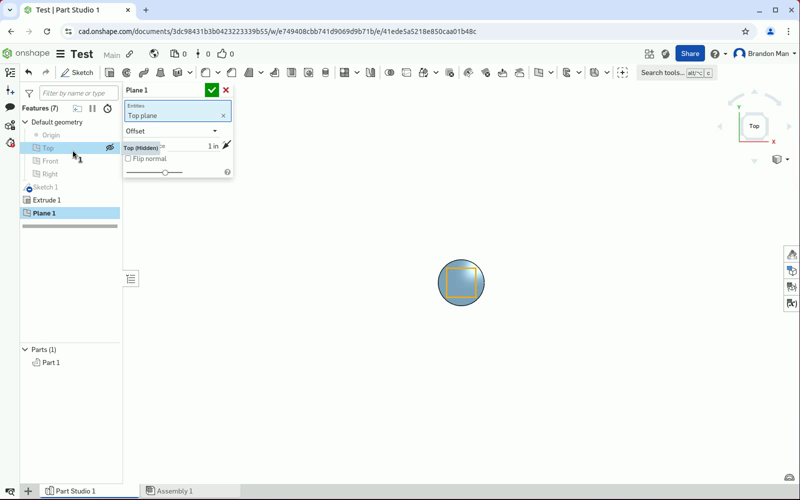
text(14.204)
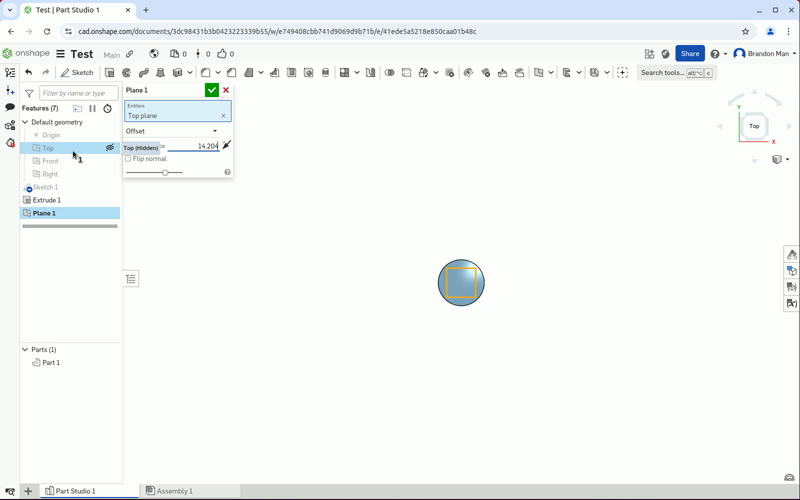
key(enter, 2)
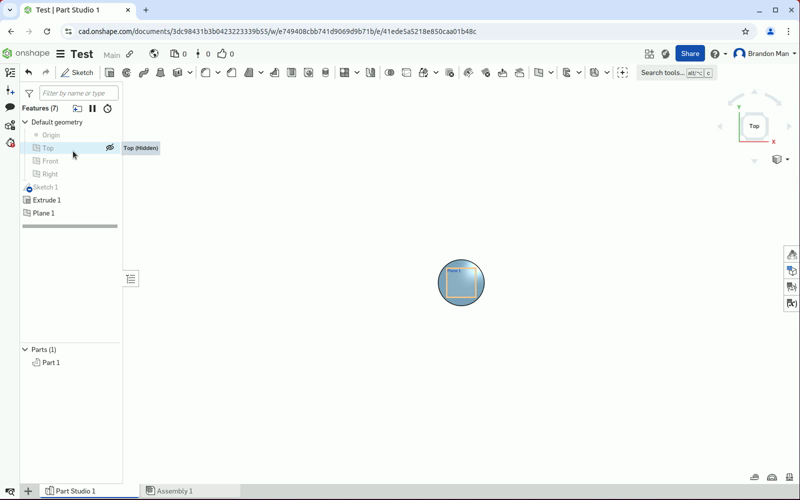
key(shift+s)
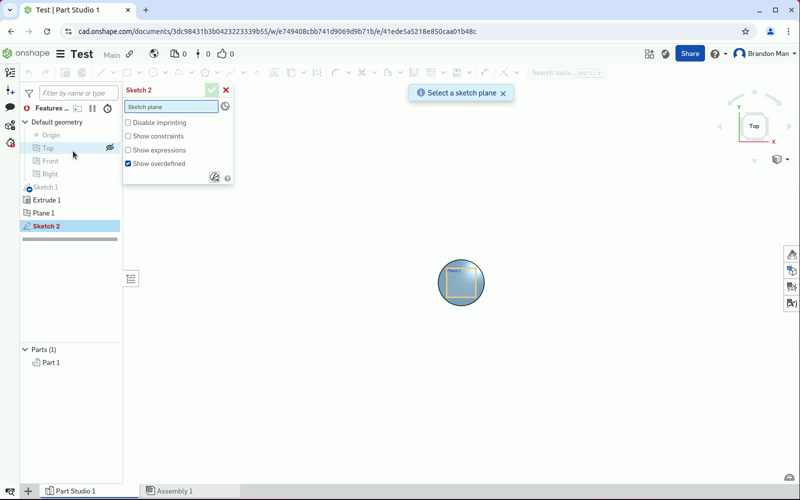
mouse_move(73, 215)
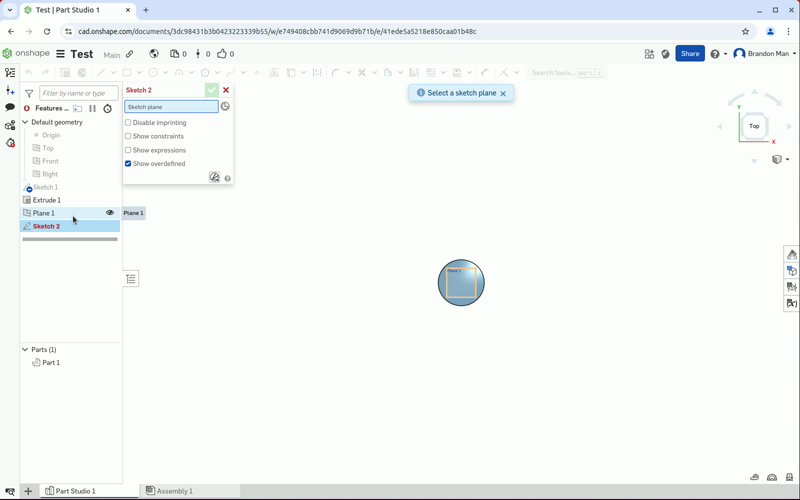
click(73, 215)
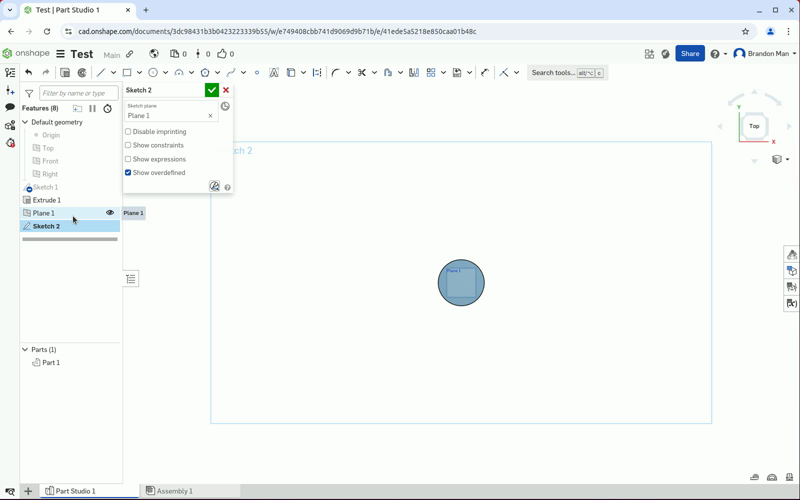
mouse_move(73, 352)
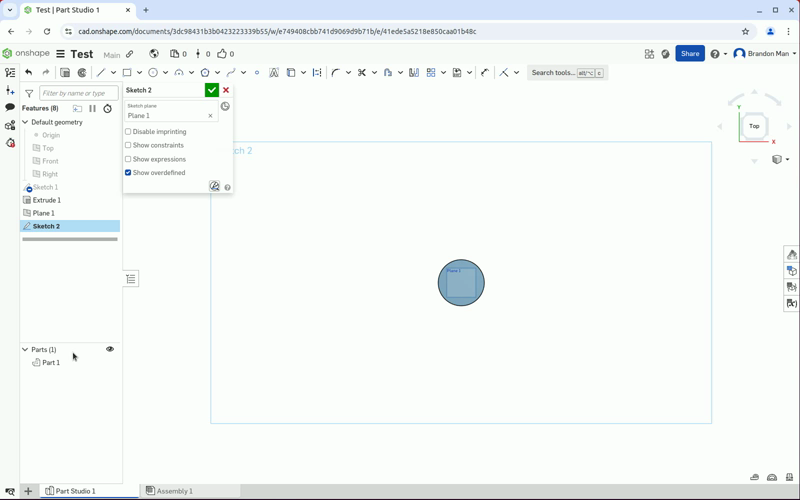
key(y)
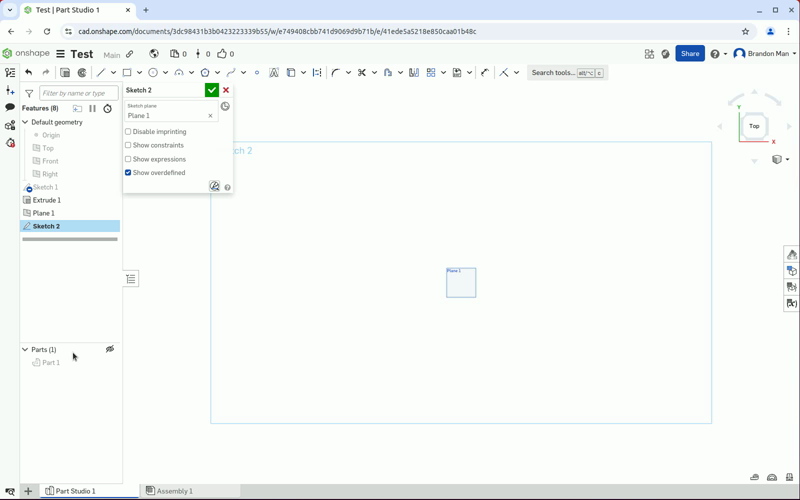
key(c)
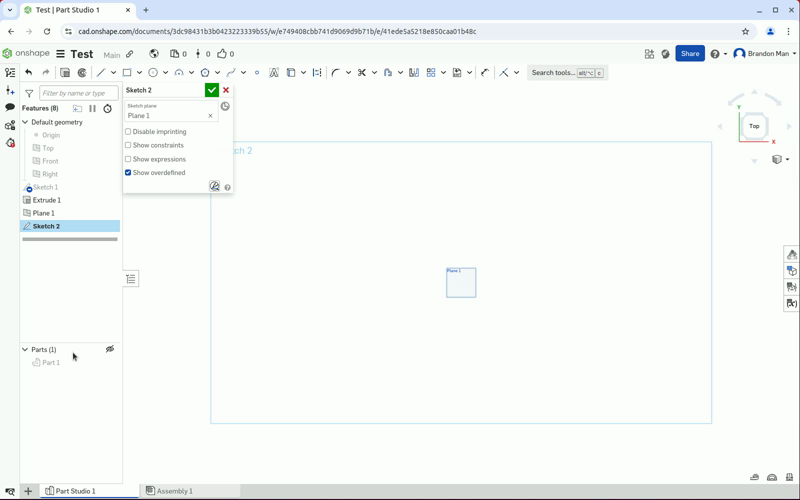
key_down(shift)
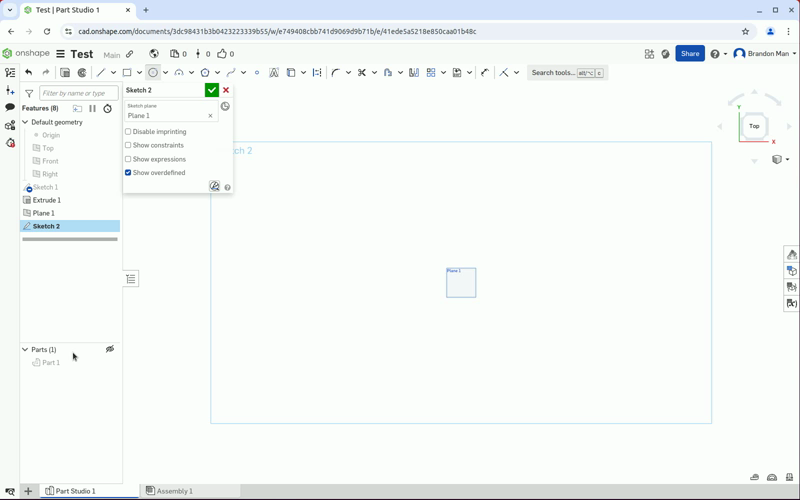
mouse_move(461, 282)
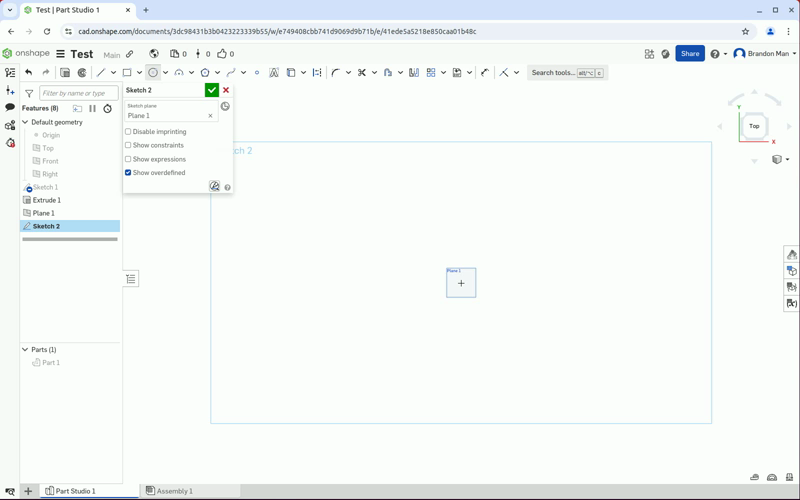
click(461, 282)
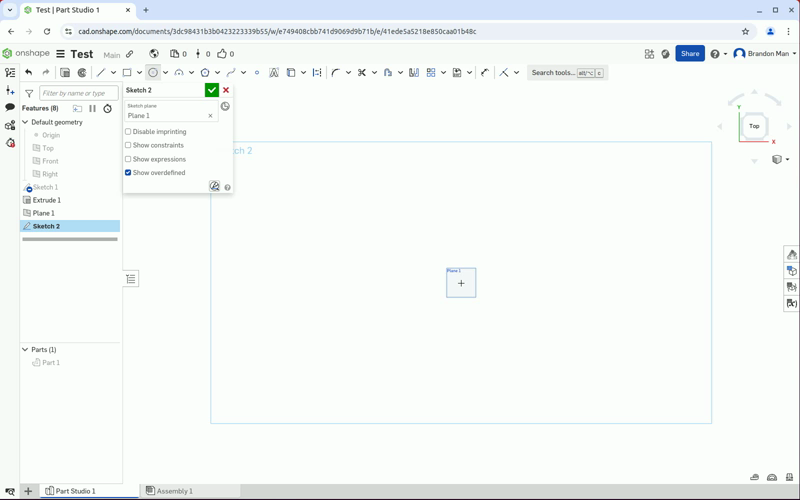
key_up(shift)
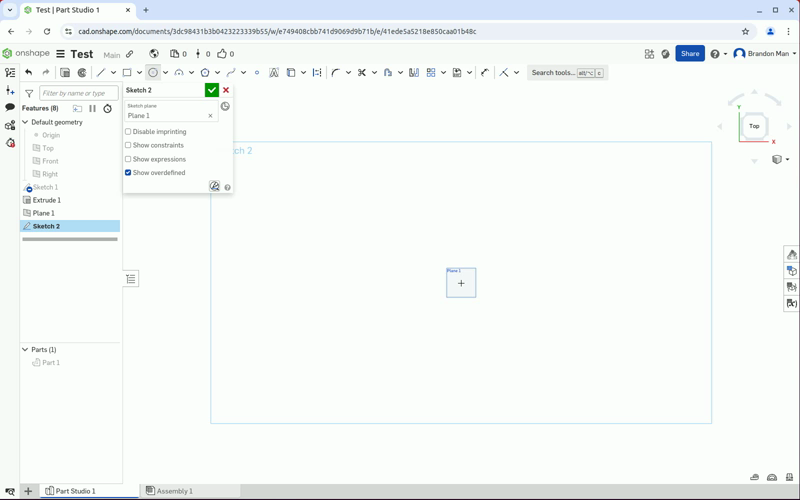
mouse_move(484, 282)
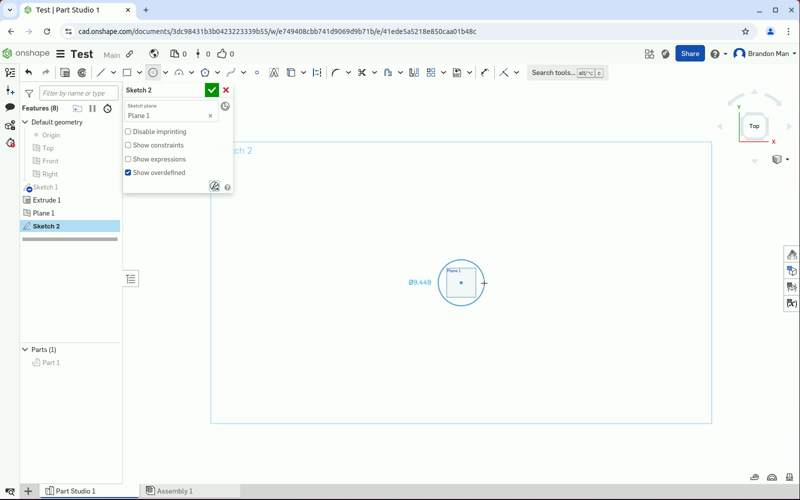
click(484, 282)
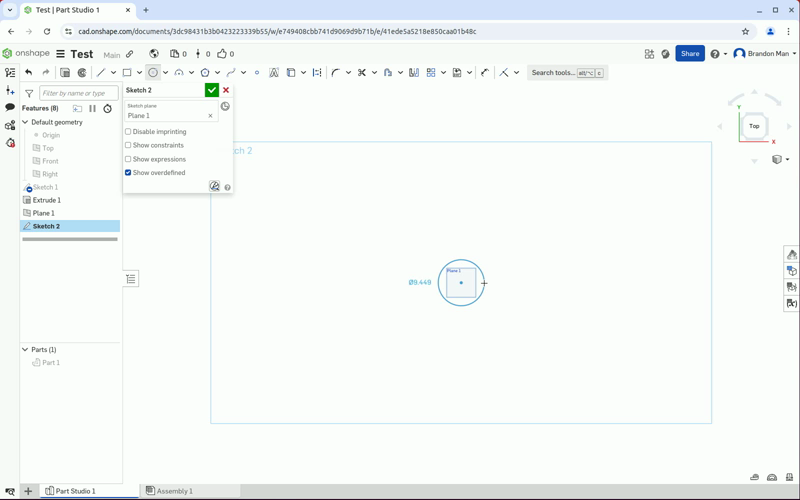
key(esc)
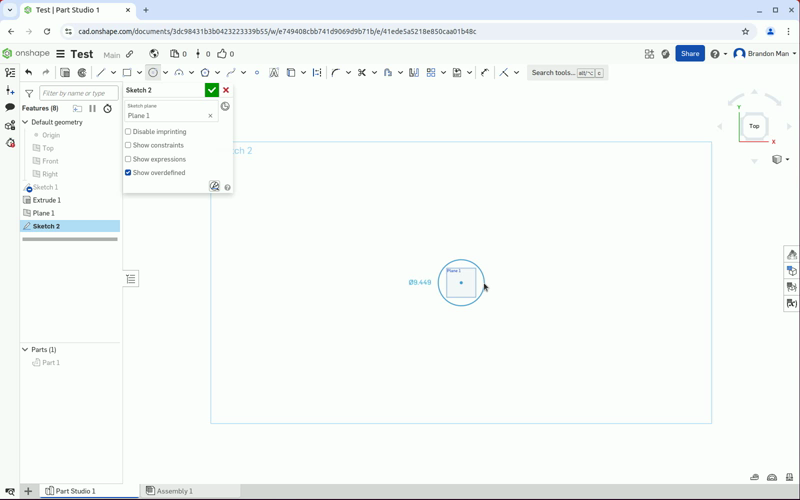
key(c)
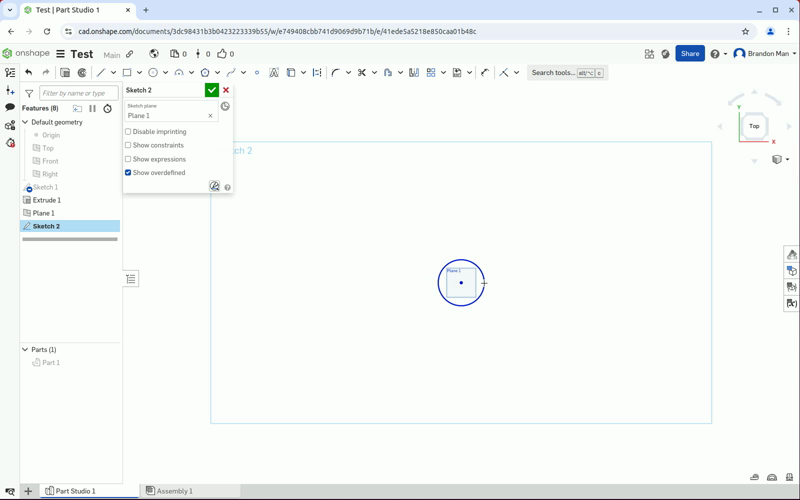
key_down(shift)
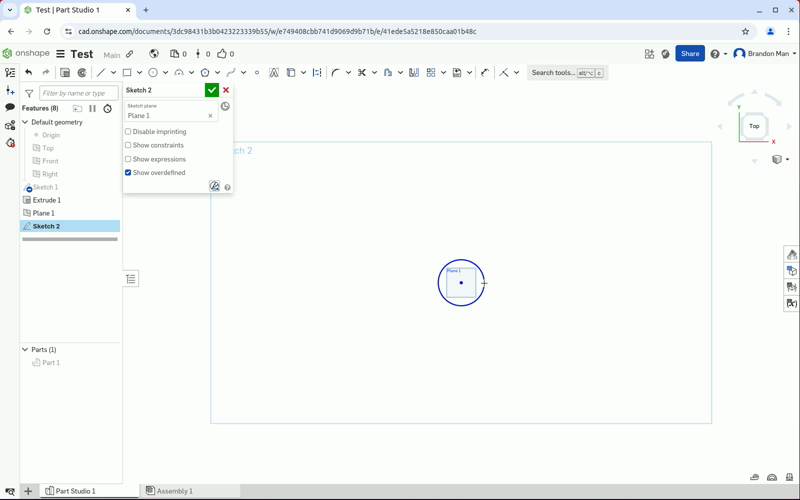
mouse_move(461, 282)
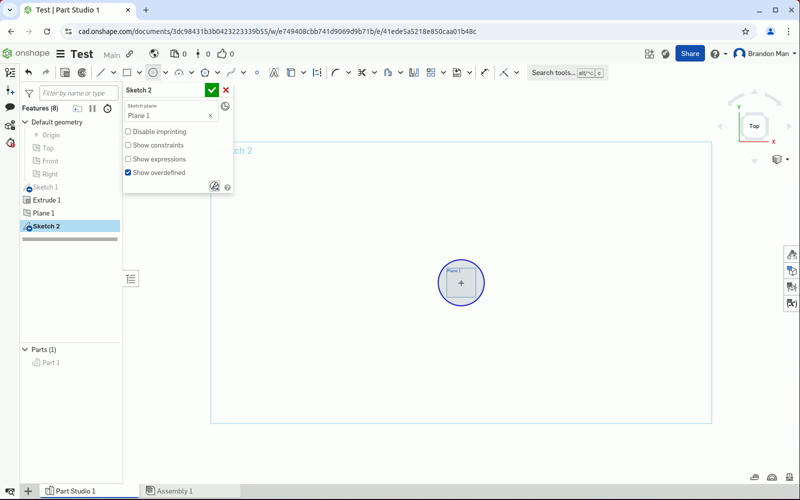
click(461, 282)
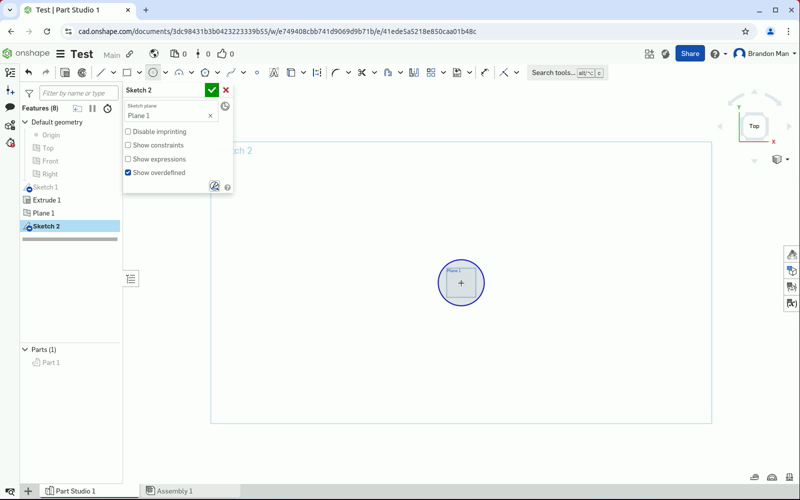
key_up(shift)
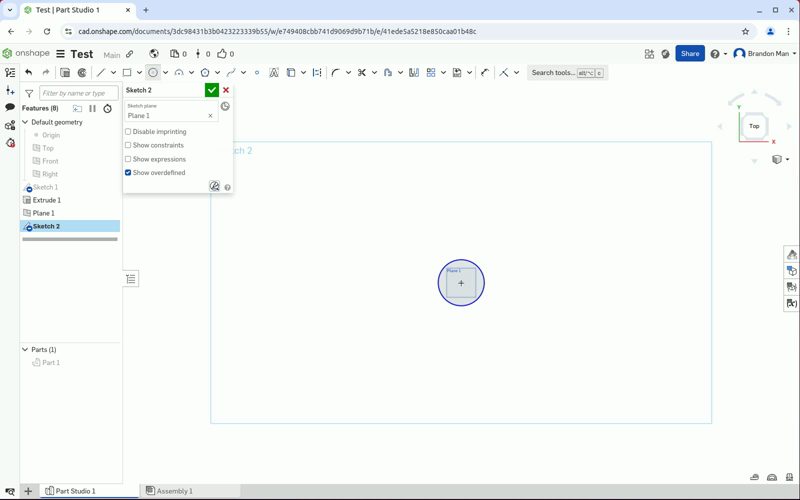
mouse_move(478, 282)
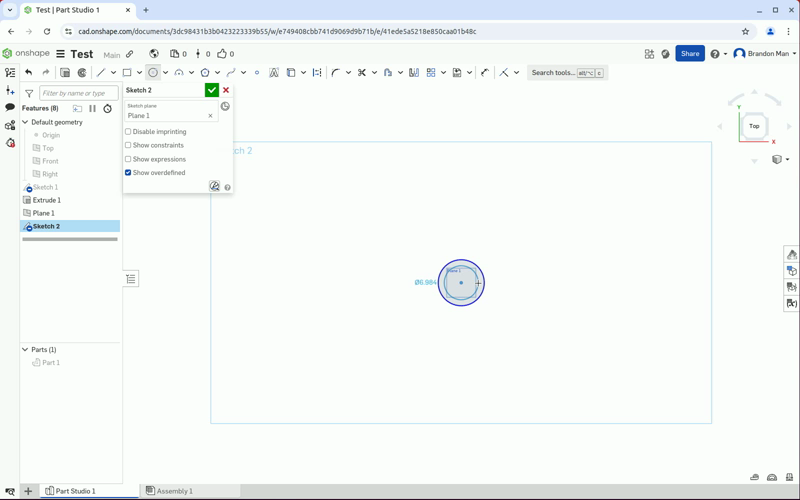
click(478, 282)
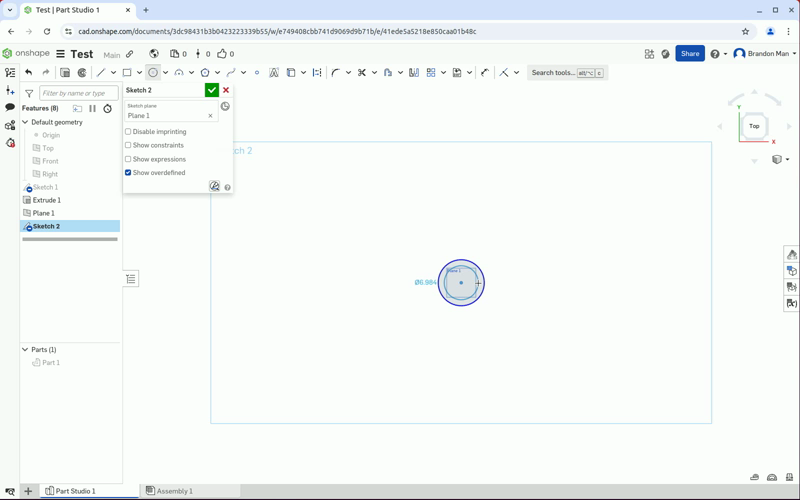
key(esc)
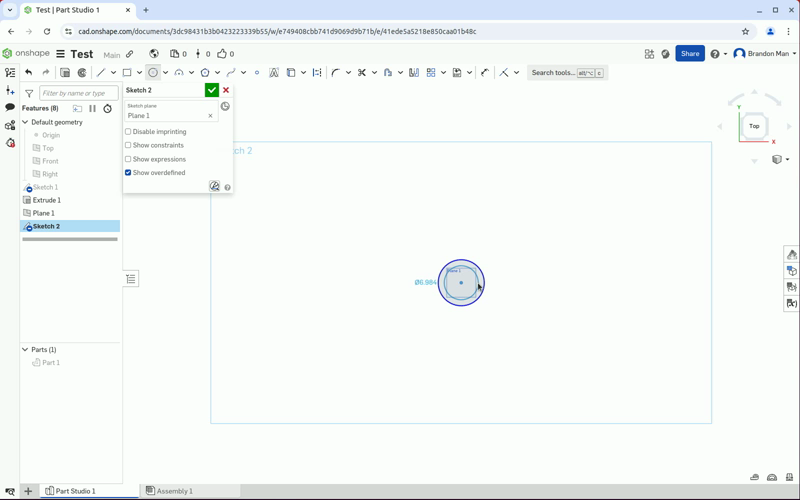
mouse_move(473, 301)
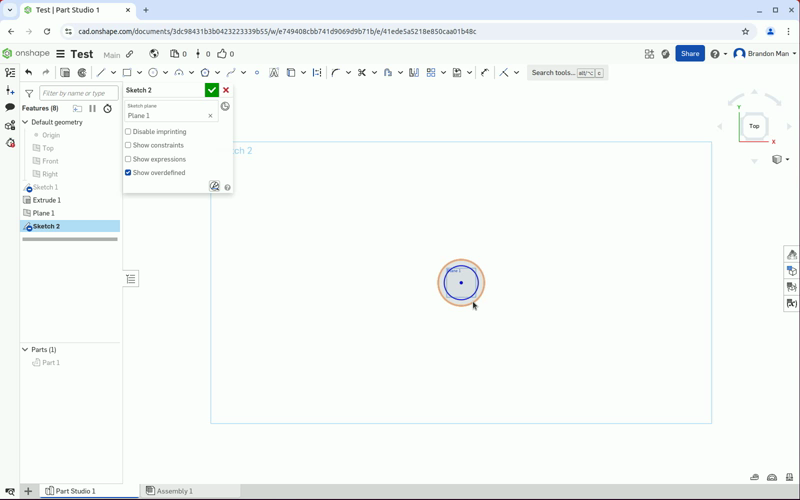
scroll(6)
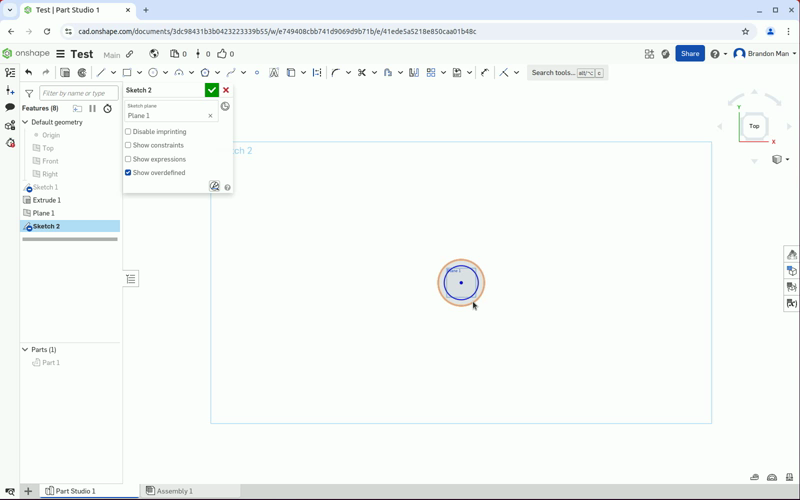
scroll(6)
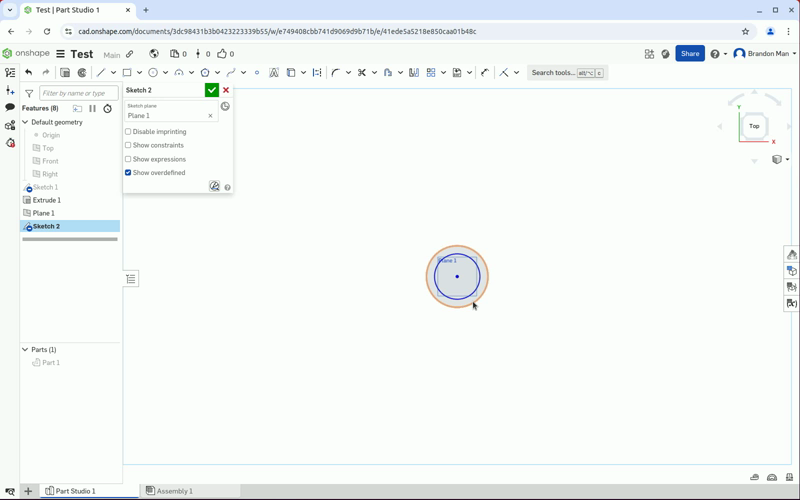
scroll(6)
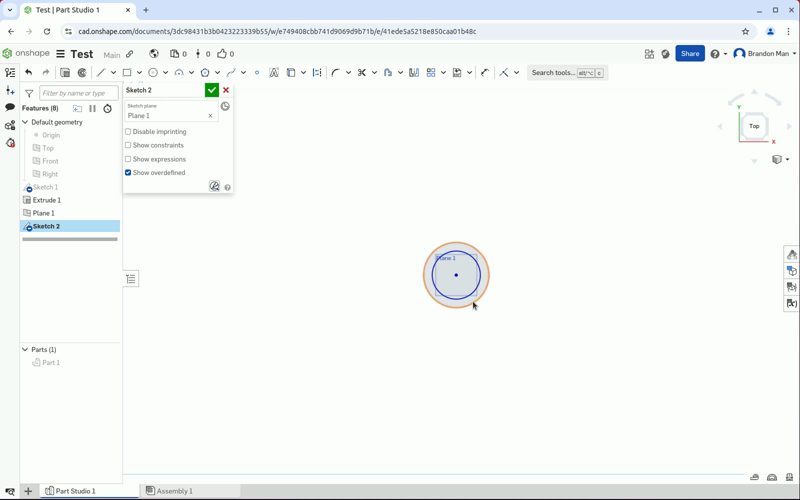
scroll(6)
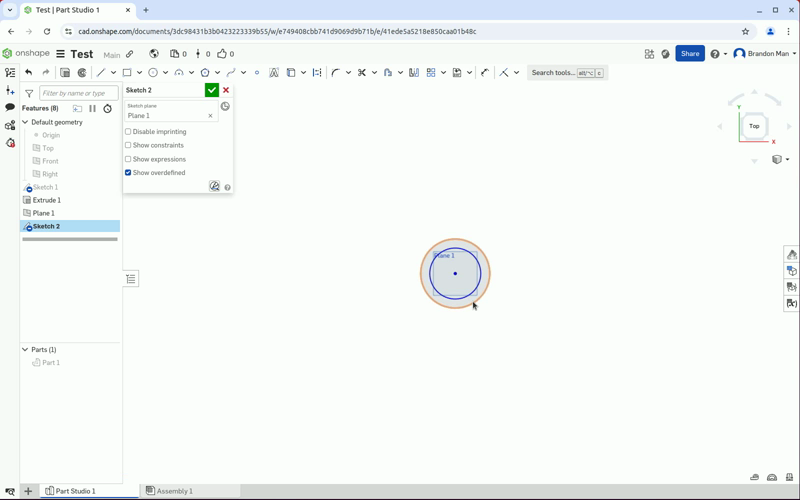
scroll(6)
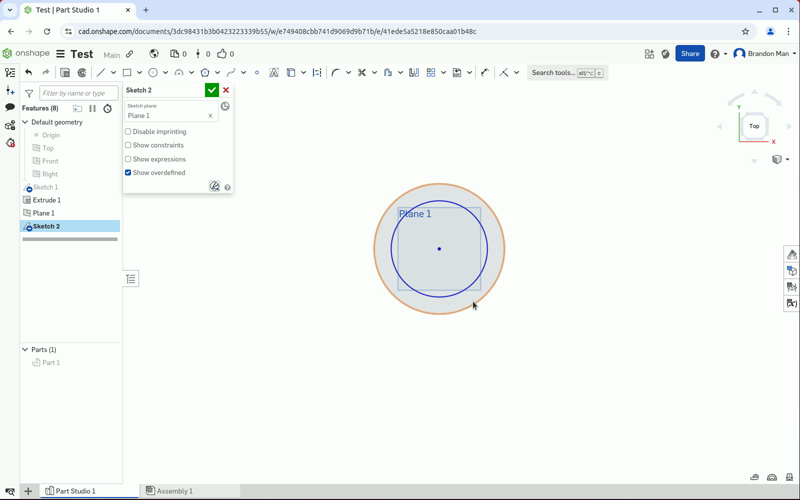
scroll(6)
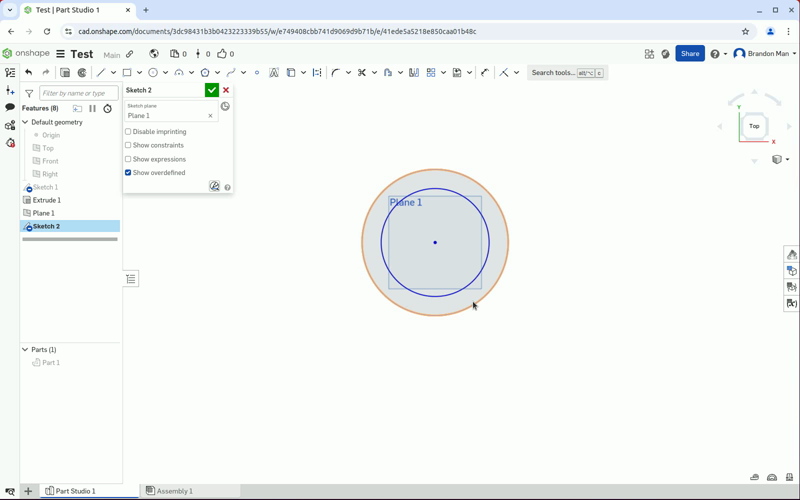
scroll(6)
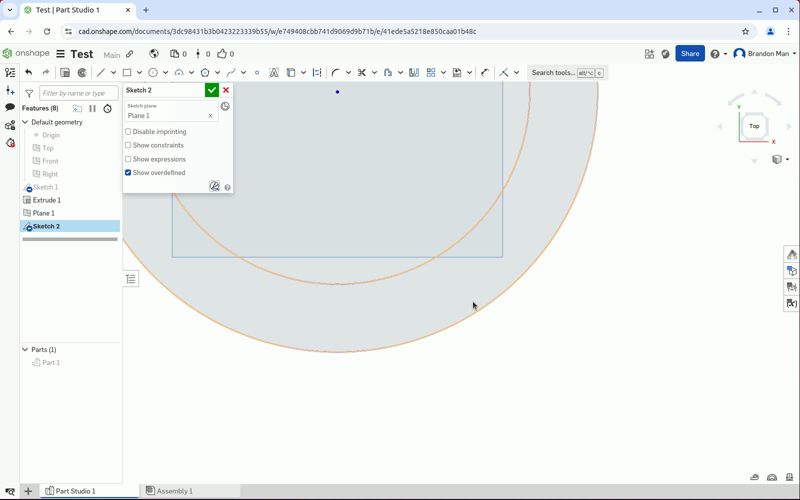
click(473, 301)
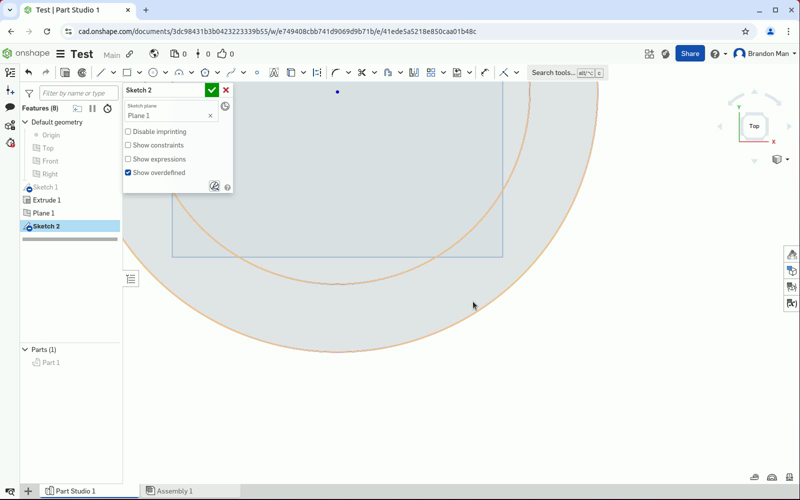
scroll(-6)
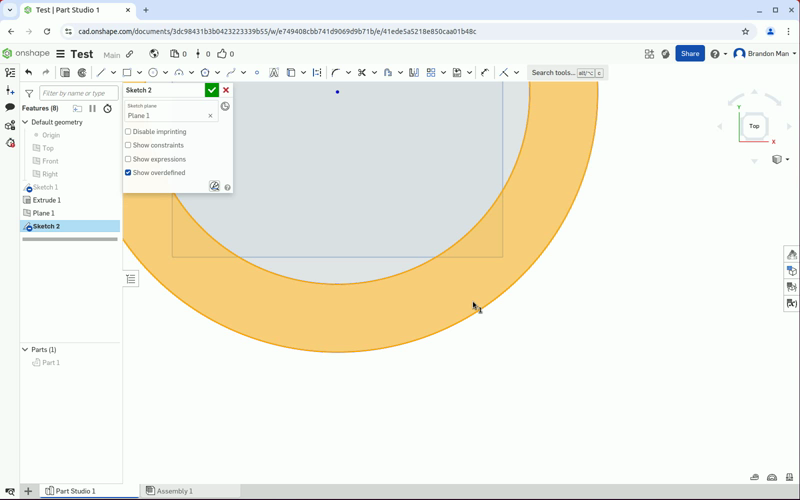
scroll(-6)
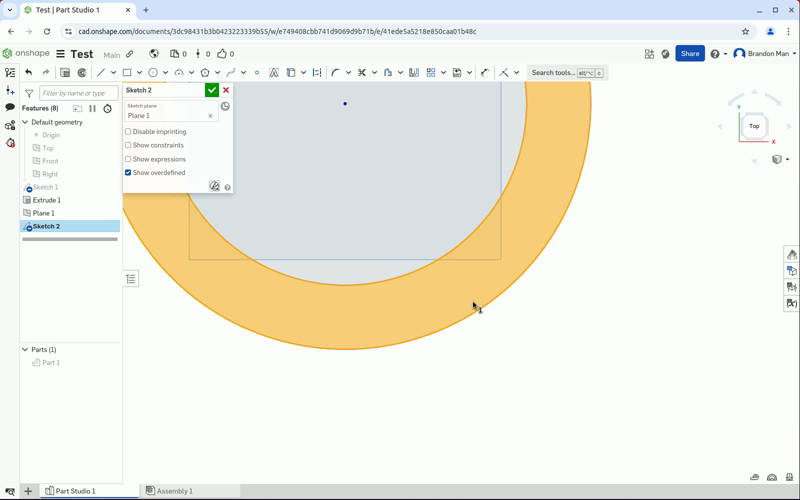
scroll(-6)
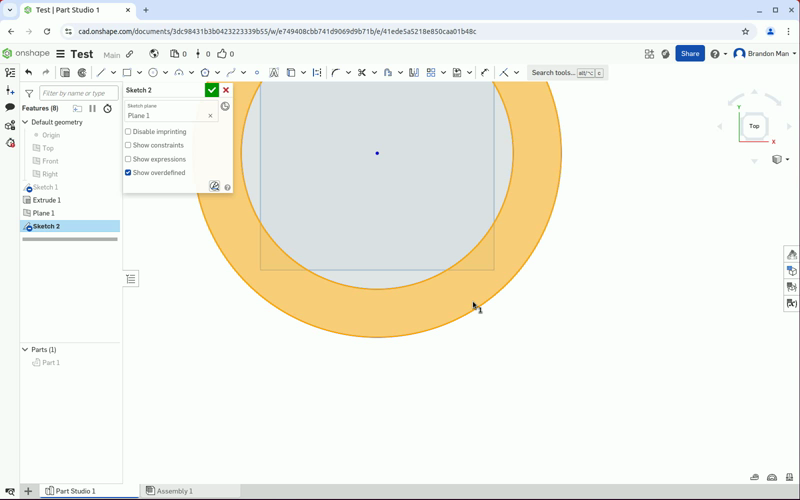
scroll(-6)
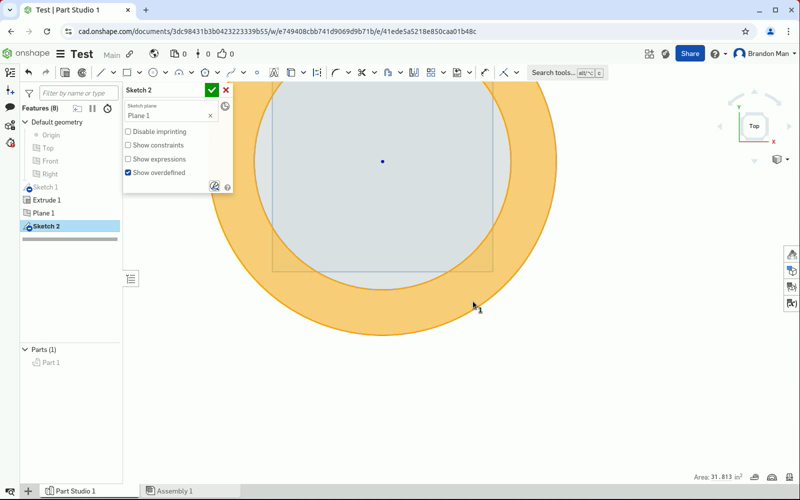
scroll(-6)
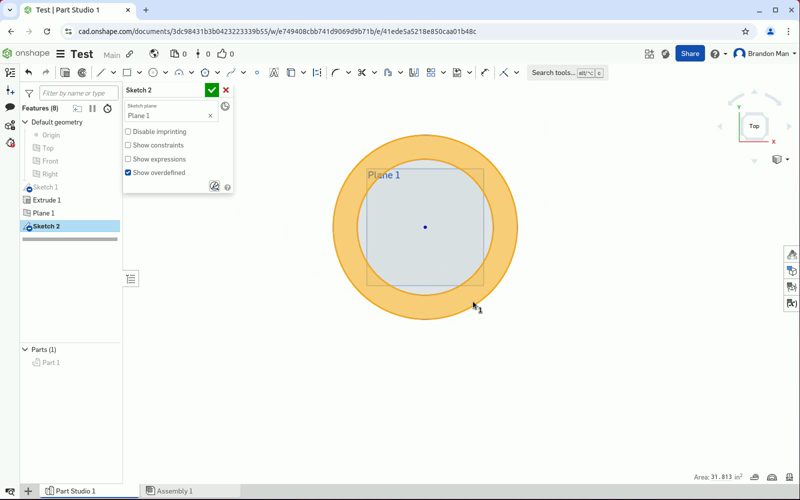
scroll(-6)
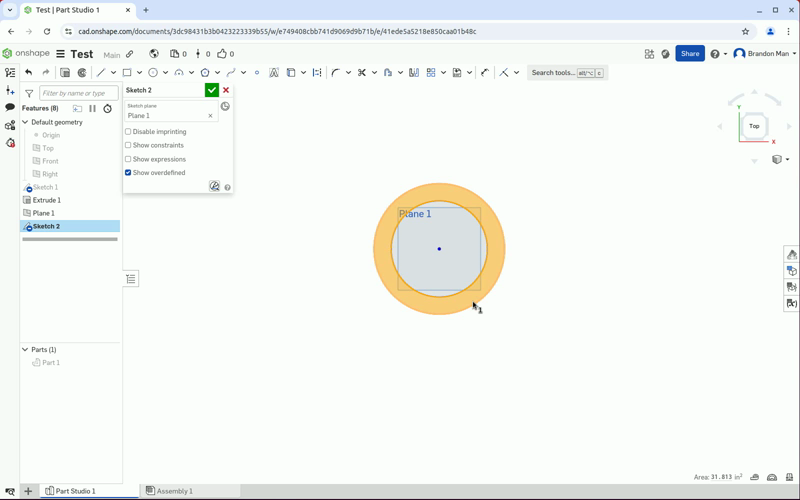
scroll(-6)
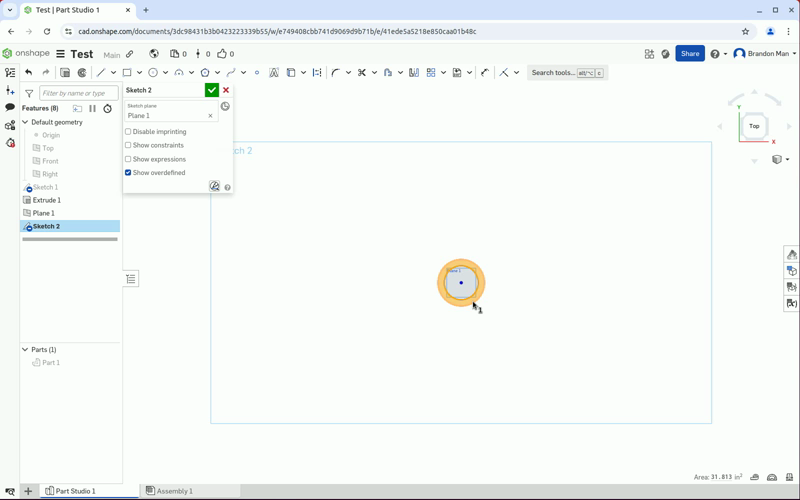
mouse_move(73, 352)
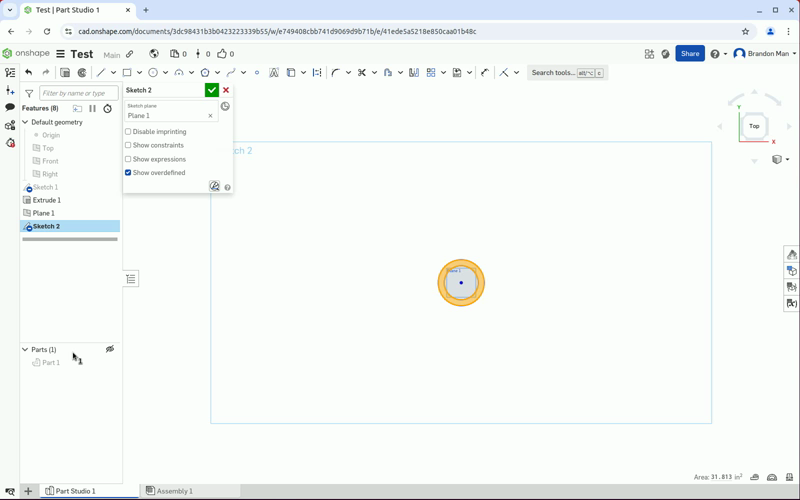
key(shift+y)
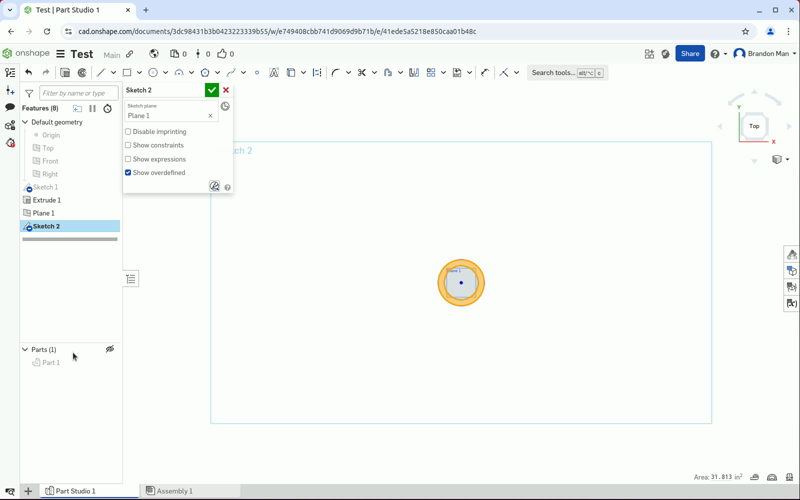
key(shift+e)
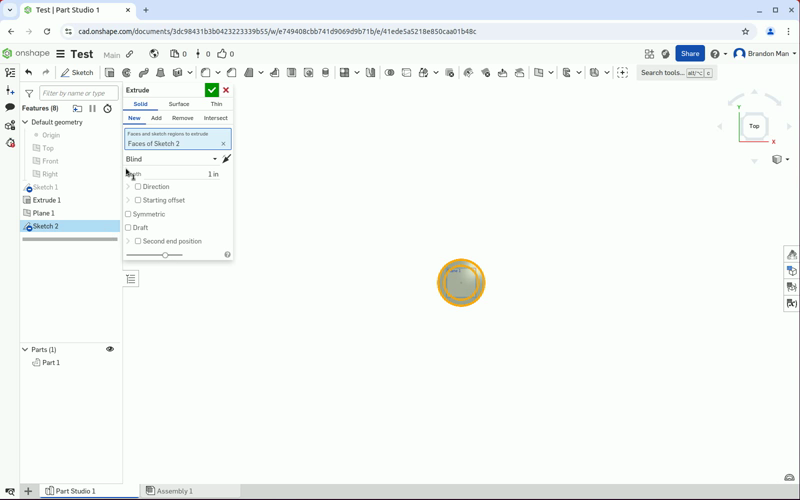
mouse_move(143, 106)
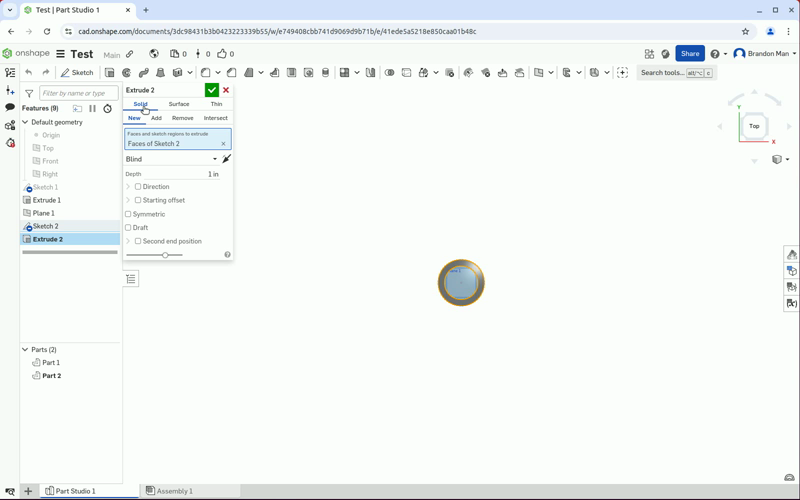
click(143, 106)
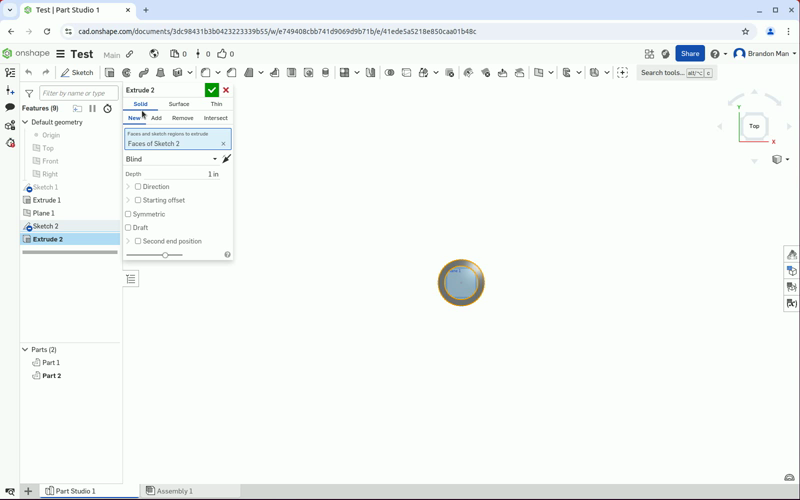
mouse_move(137, 120)
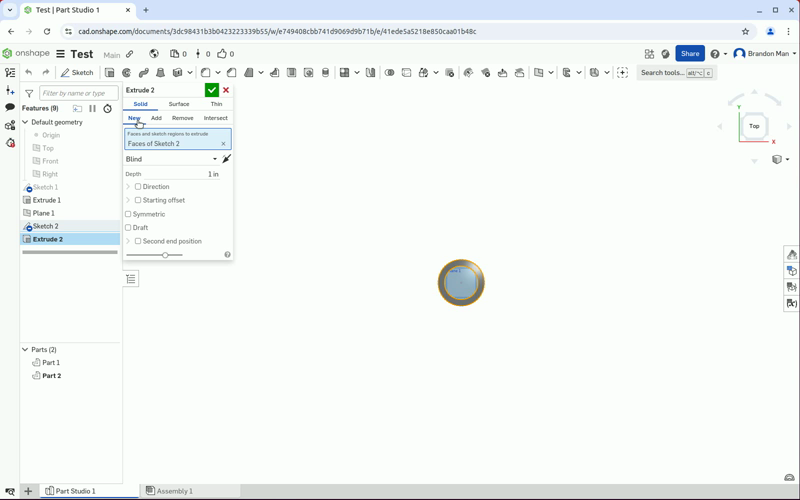
click(137, 120)
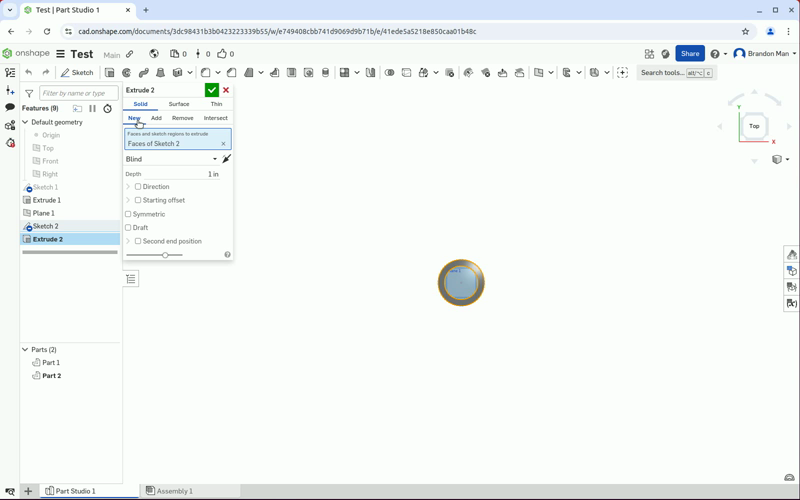
key(tab, 4)
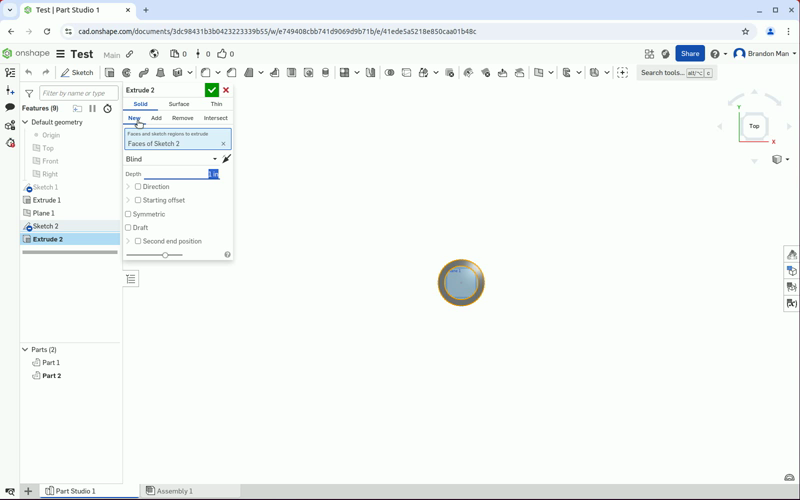
text(8.906)
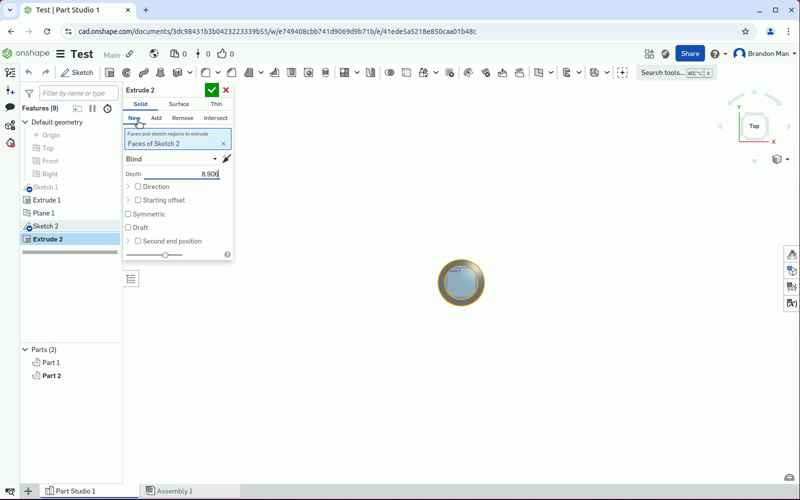
key(enter)
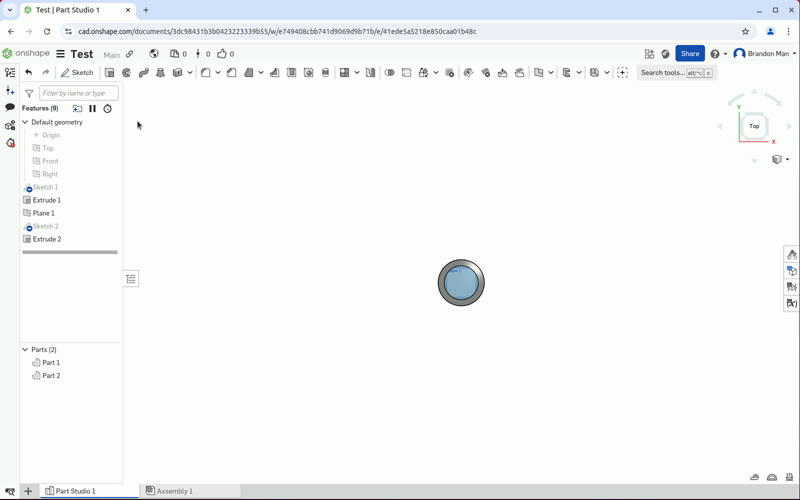
key(shift+h)
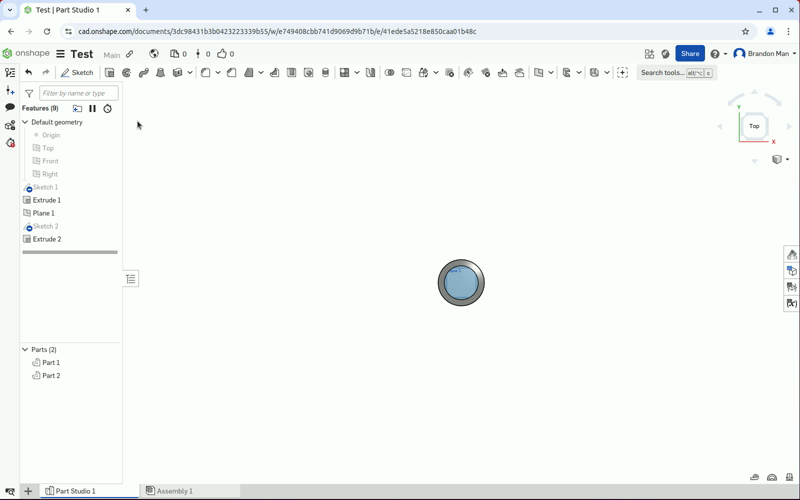
key(shift+h)
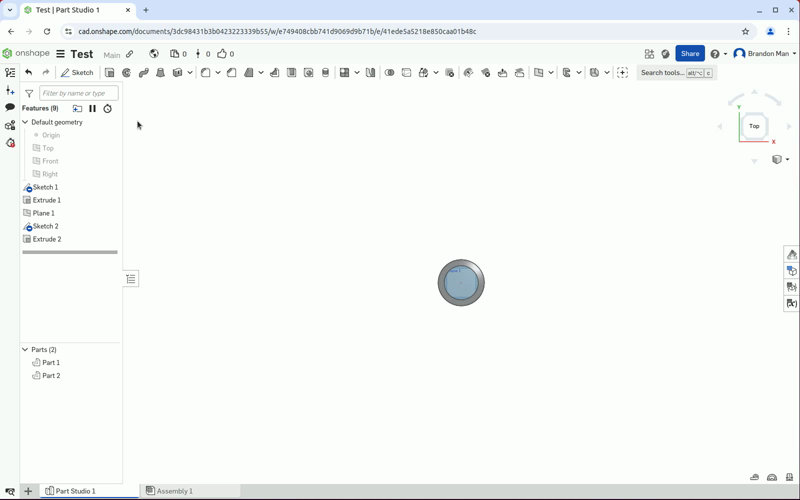
key(shift+7)
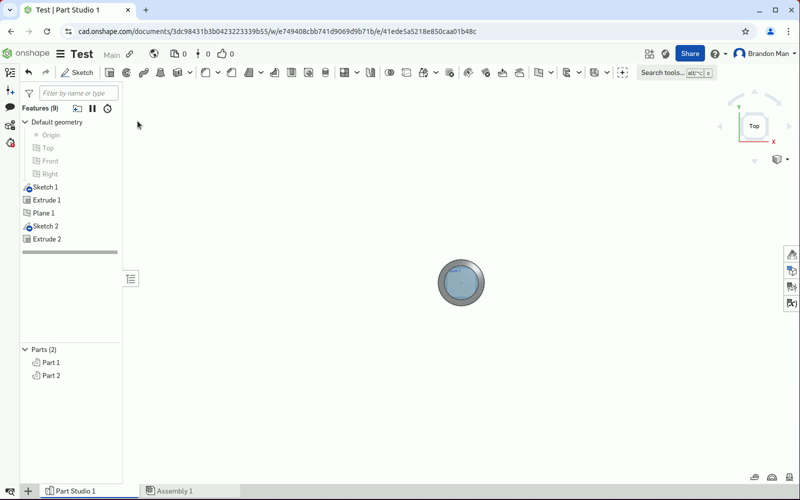
key(up, 3)
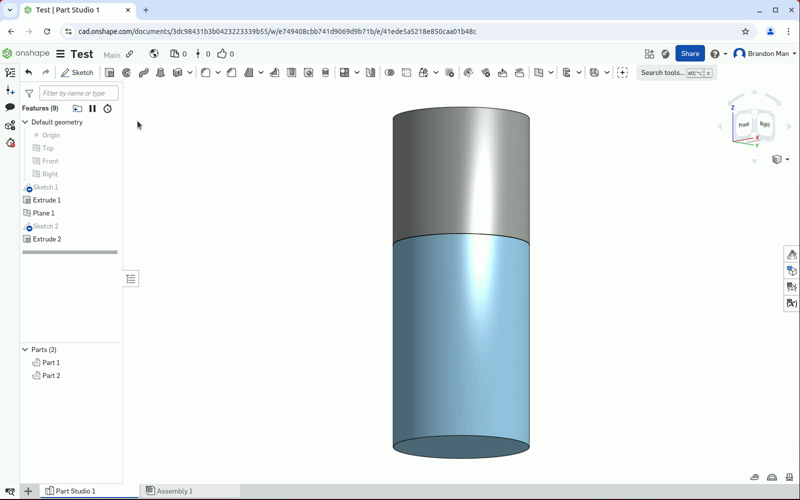
key(left, 3)
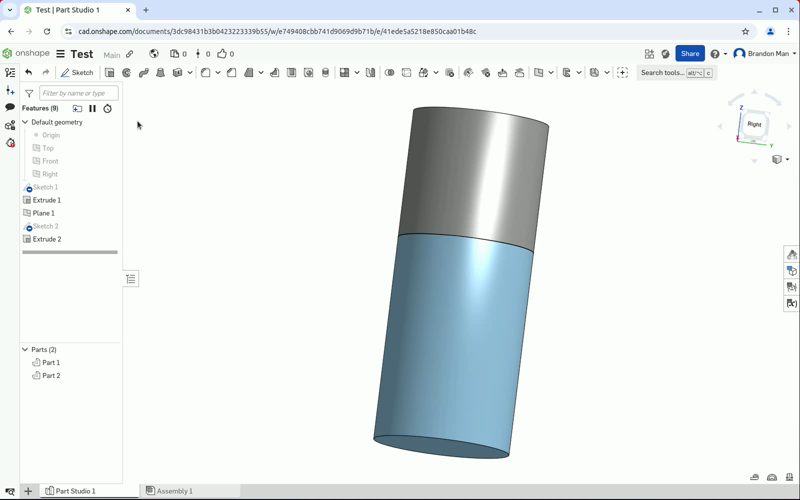
key(right, 3)
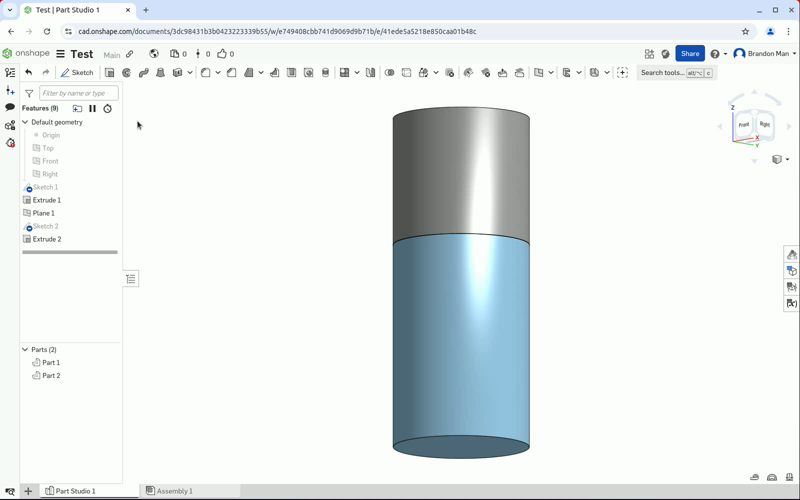
key(down, 3)
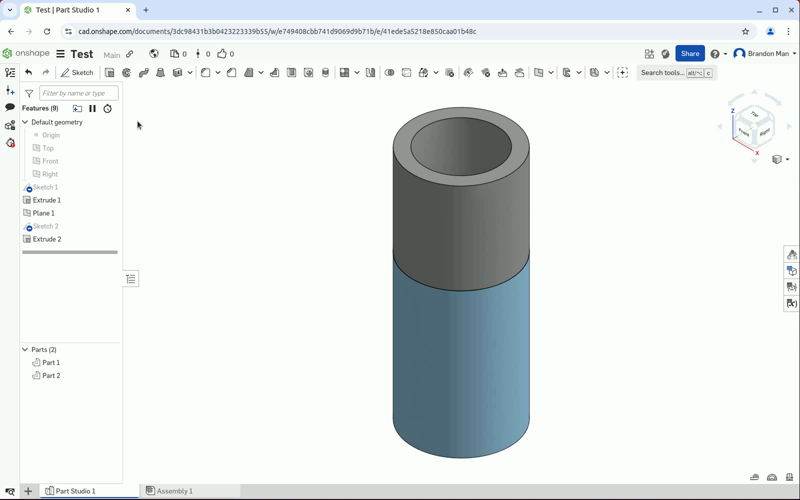
mouse_move(73, 189)
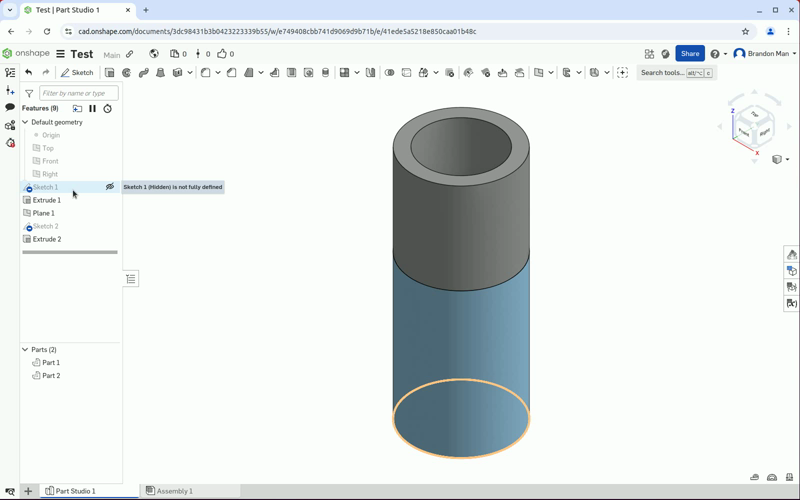
click(73, 189)